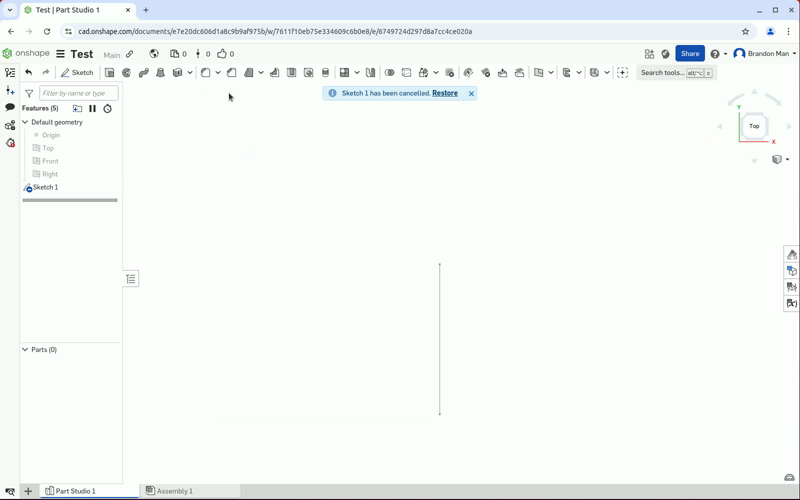
key(shift+h)
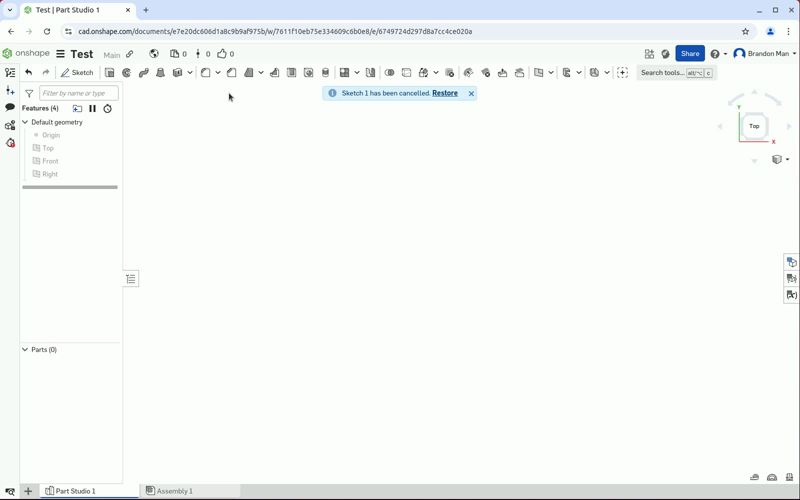
mouse_move(73, 352)
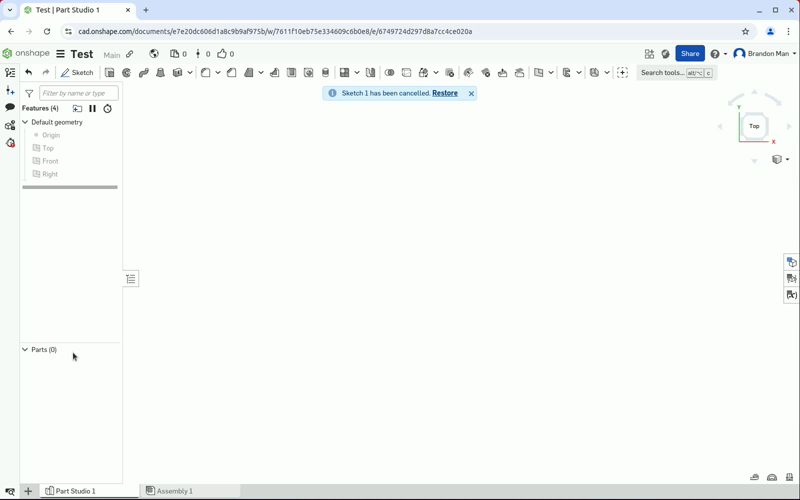
key(y)
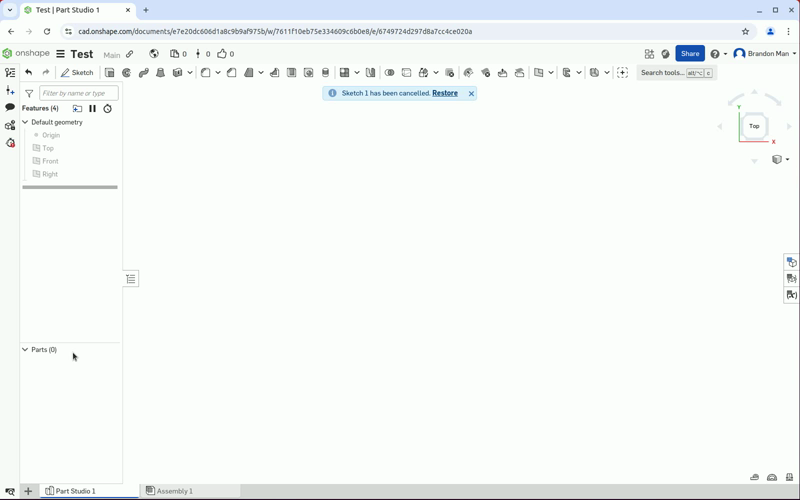
key(shift+p)
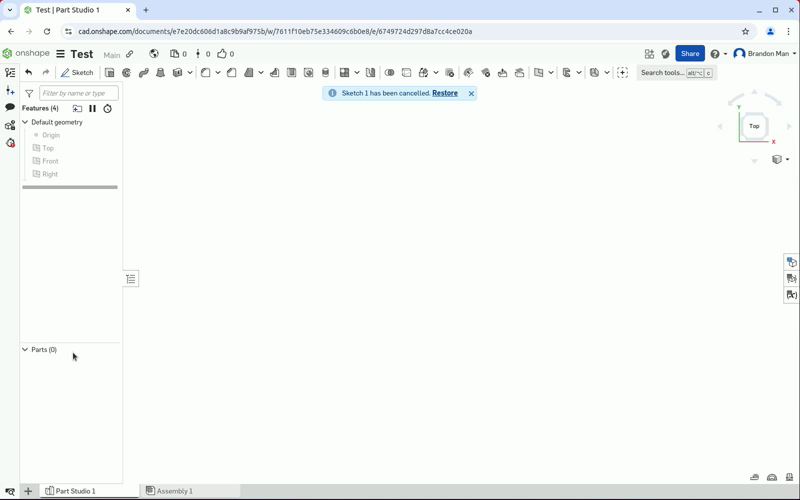
key(space)
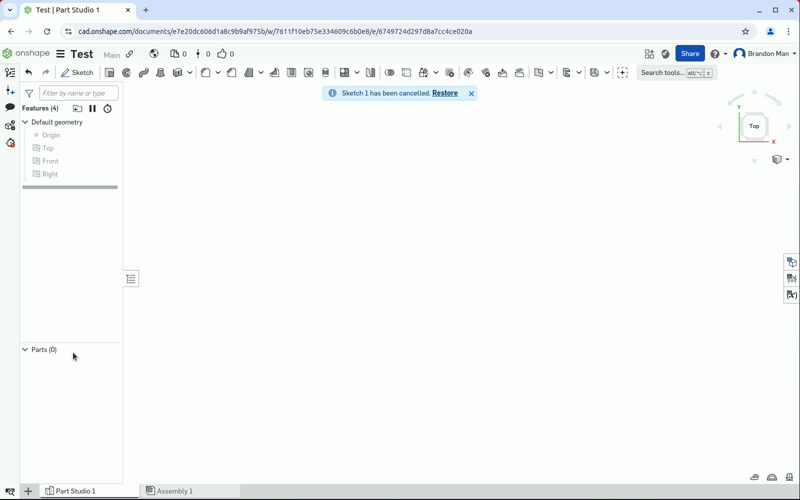
key_down(shift)
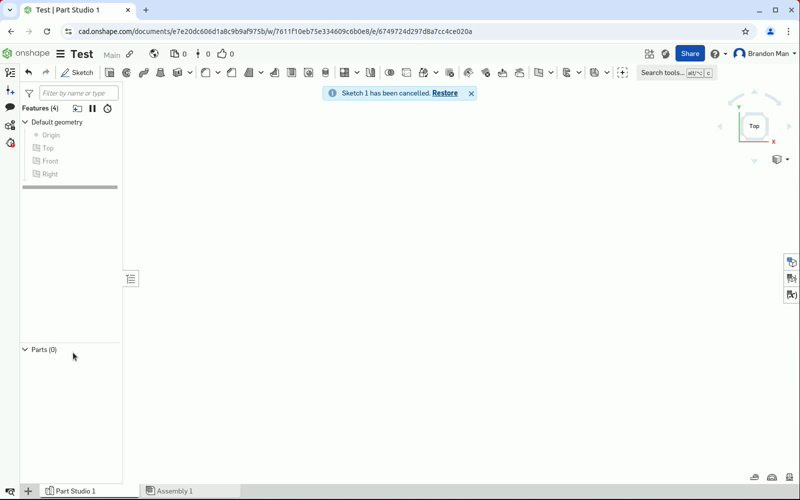
key(up)
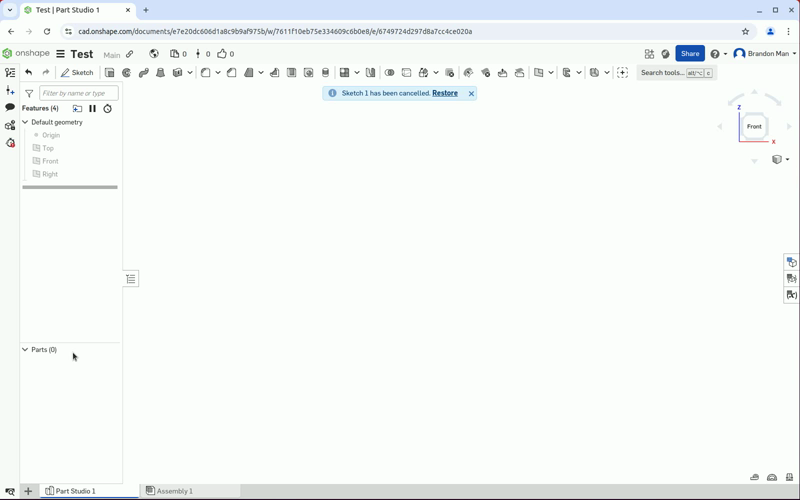
key_up(shift)
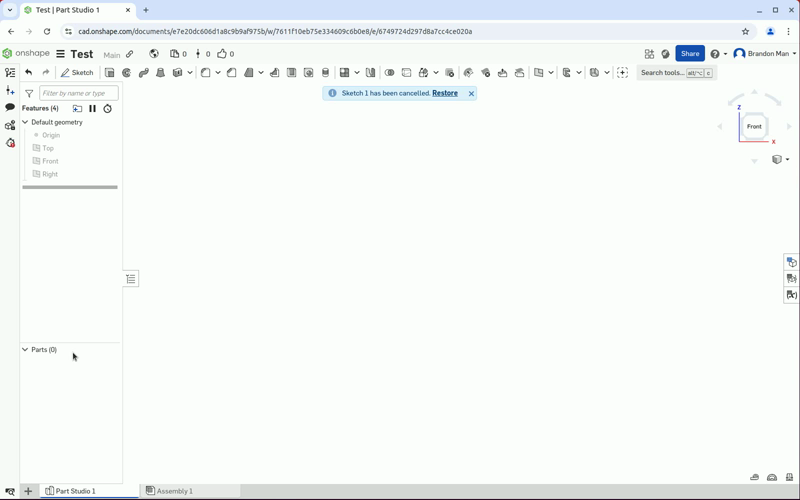
mouse_move(73, 352)
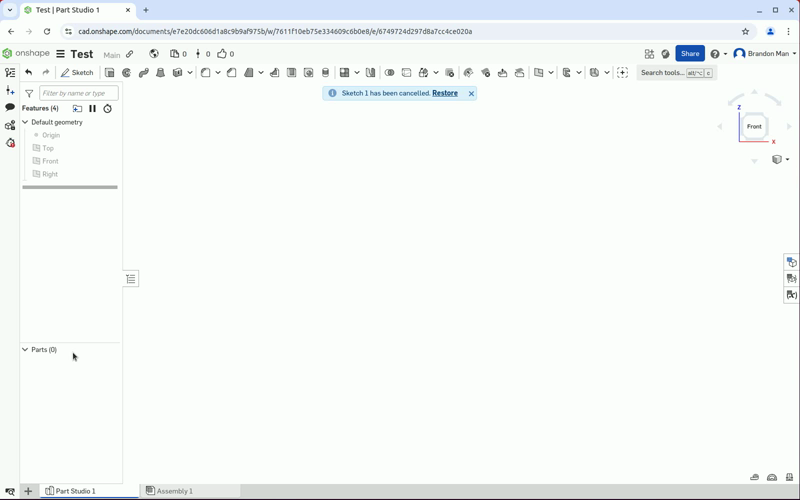
key(shift+y)
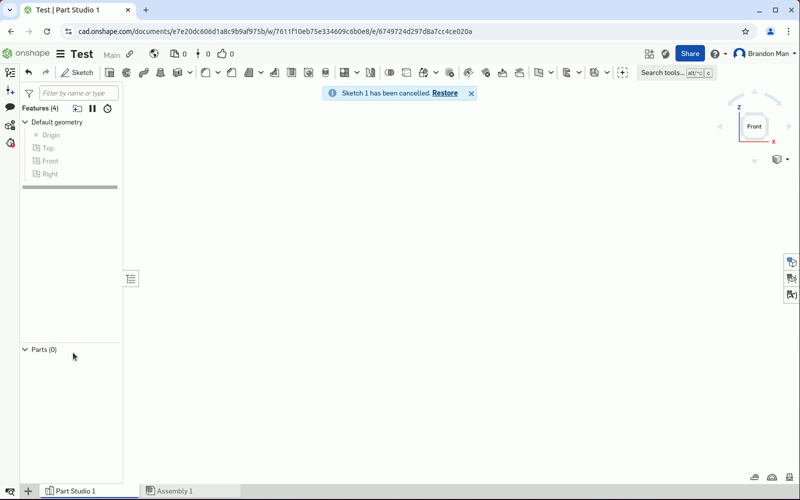
key(shift+s)
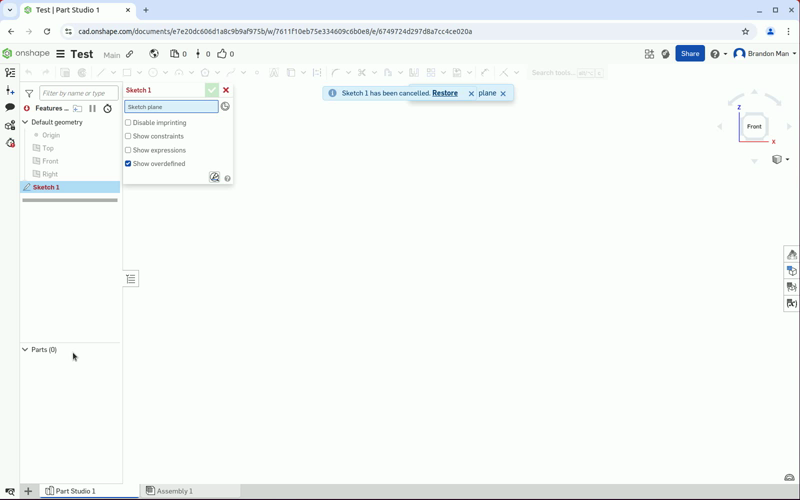
mouse_move(73, 163)
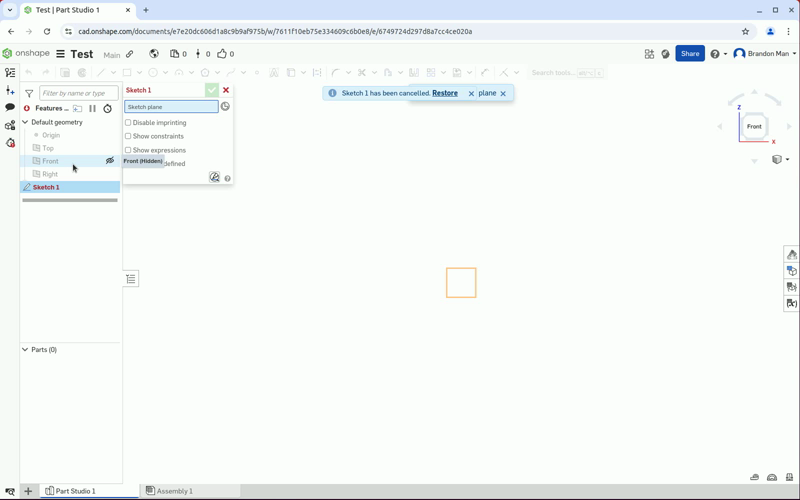
click(73, 163)
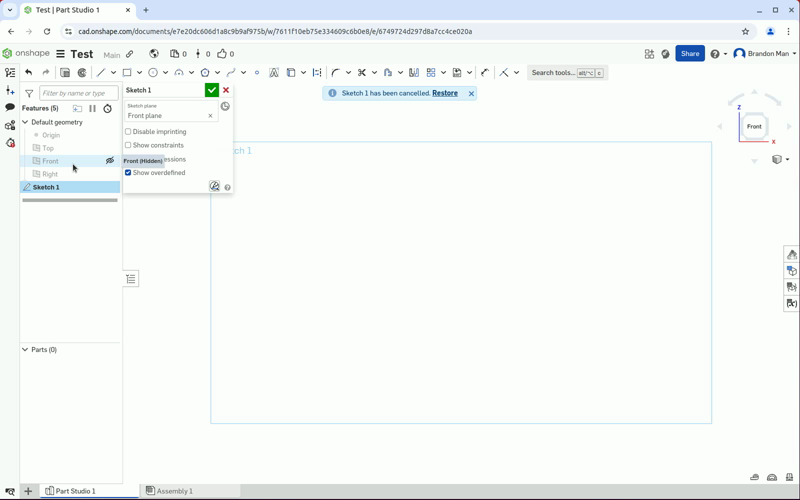
mouse_move(73, 352)
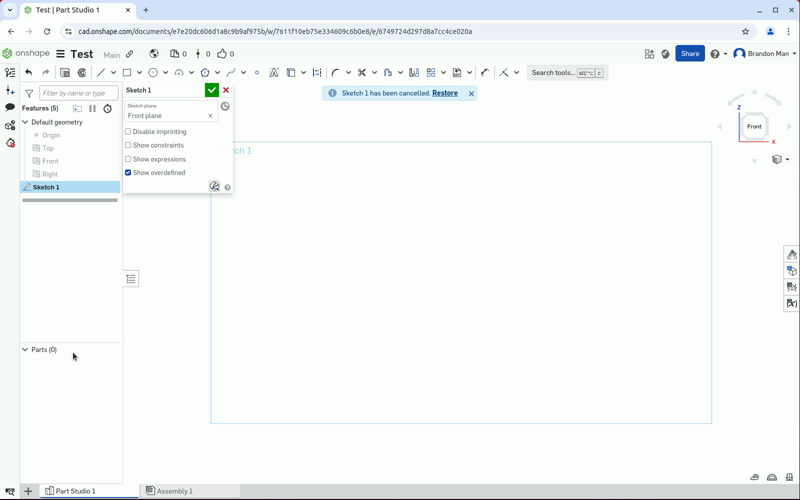
key(y)
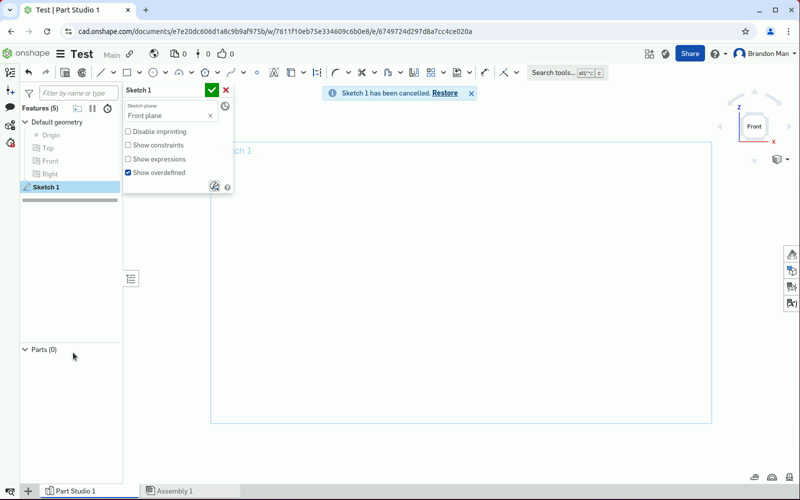
key(l)
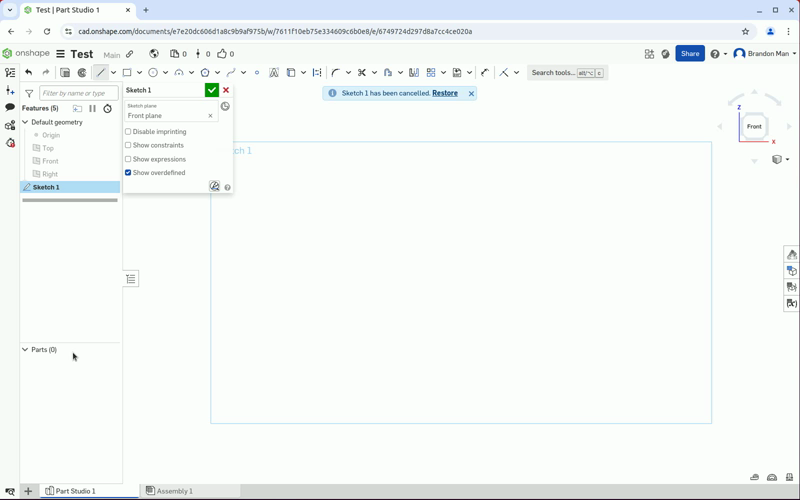
key_down(shift)
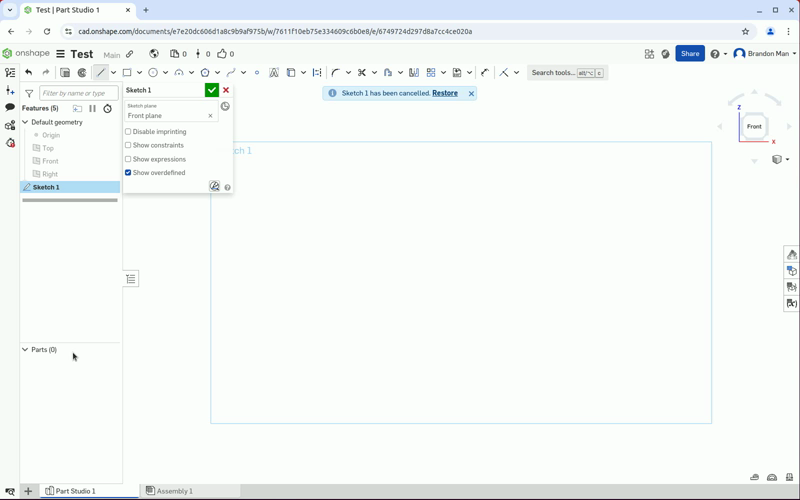
mouse_move(391, 379)
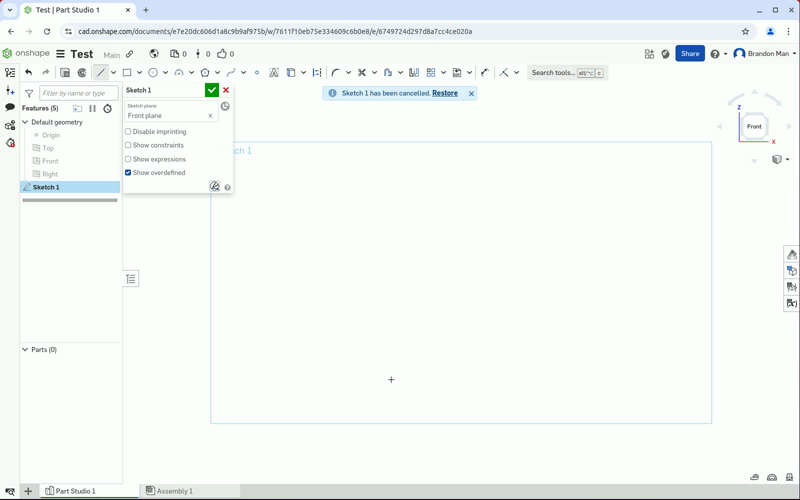
click(391, 379)
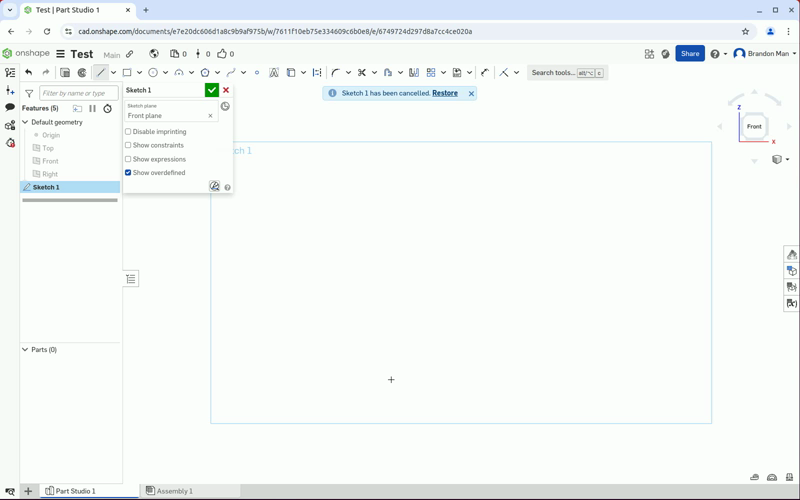
key_up(shift)
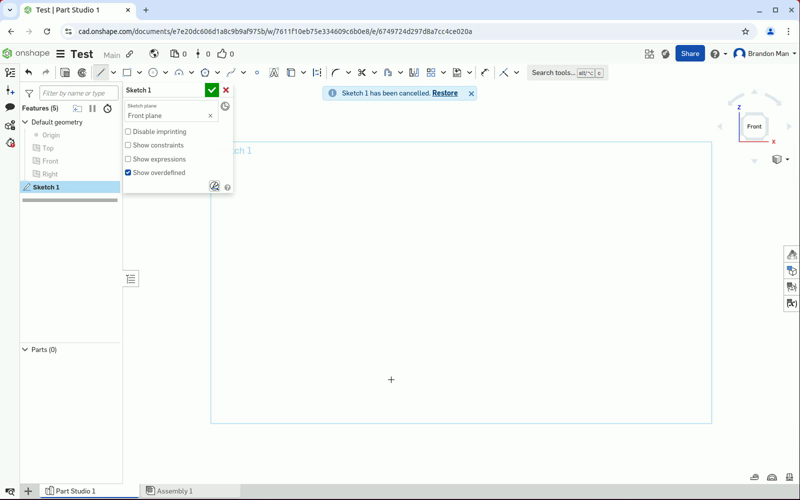
key_down(shift)
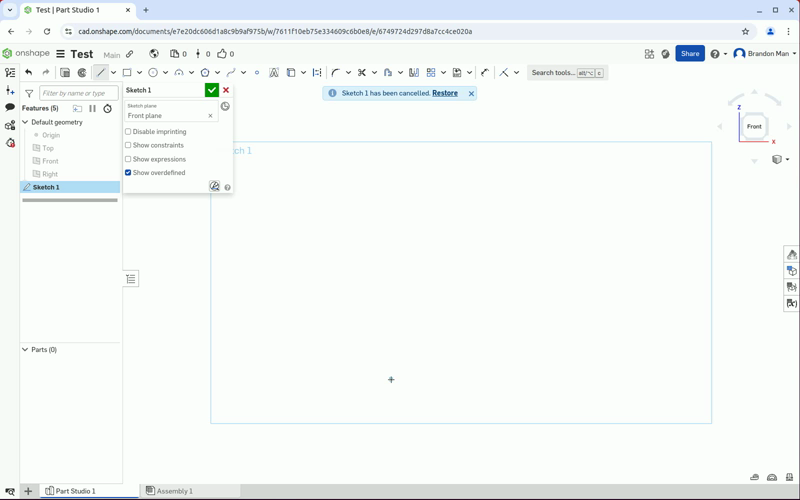
mouse_move(552, 379)
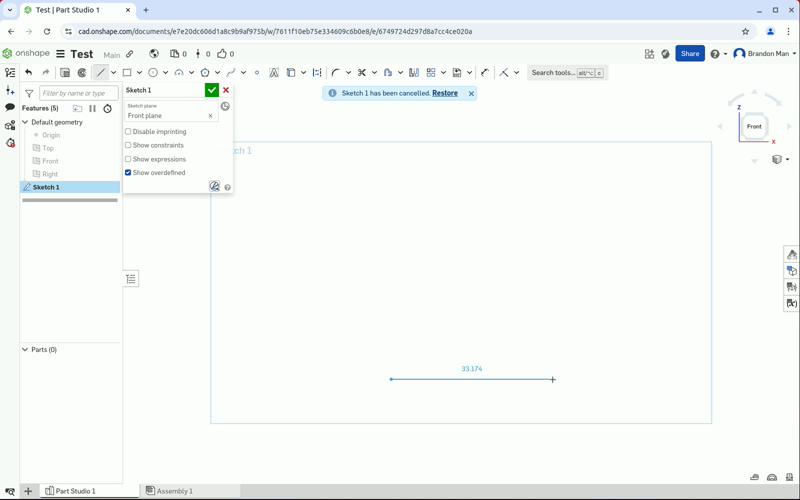
click(552, 379)
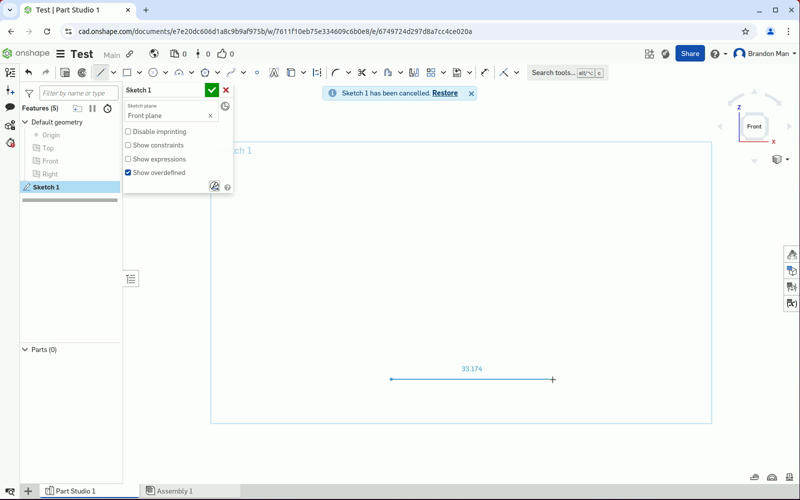
key_up(shift)
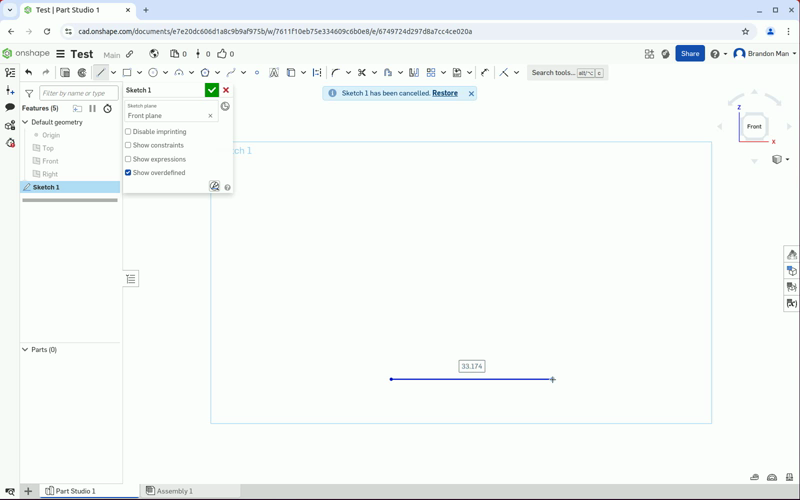
key_down(shift)
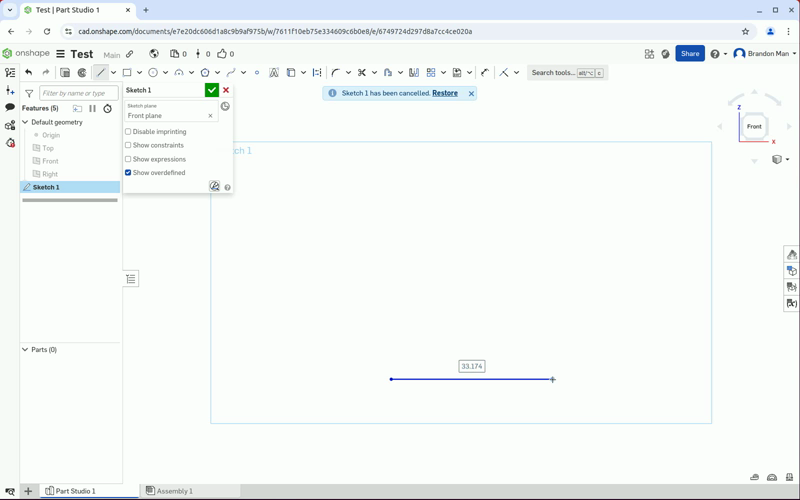
mouse_move(552, 238)
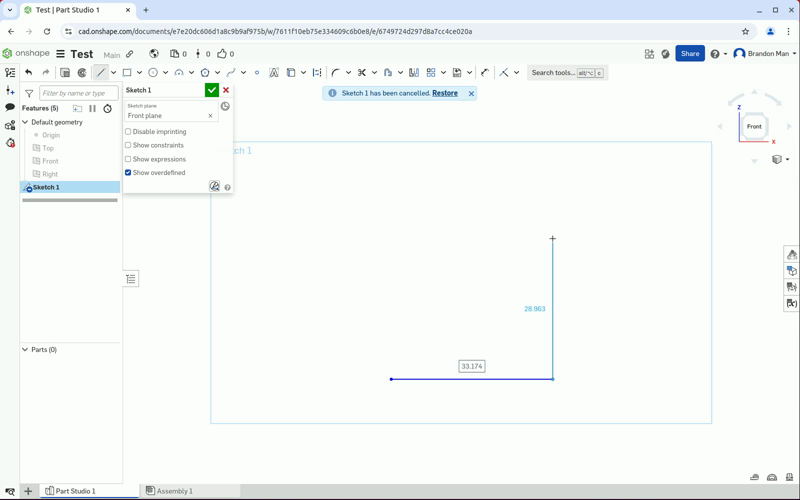
click(552, 238)
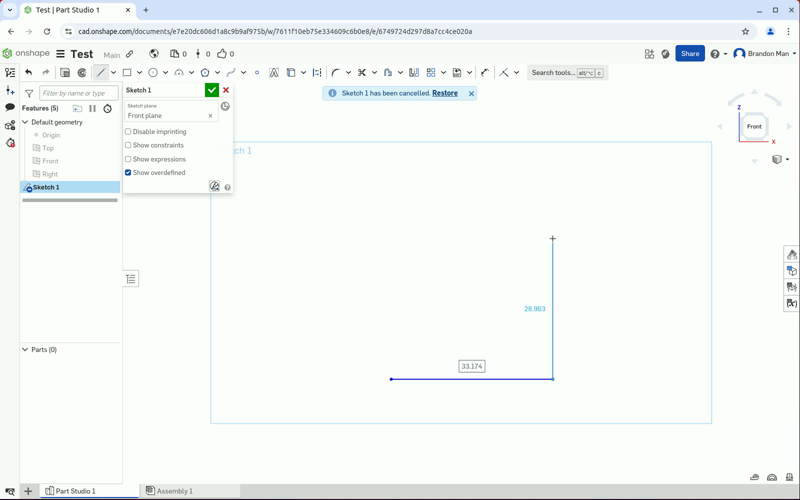
key_up(shift)
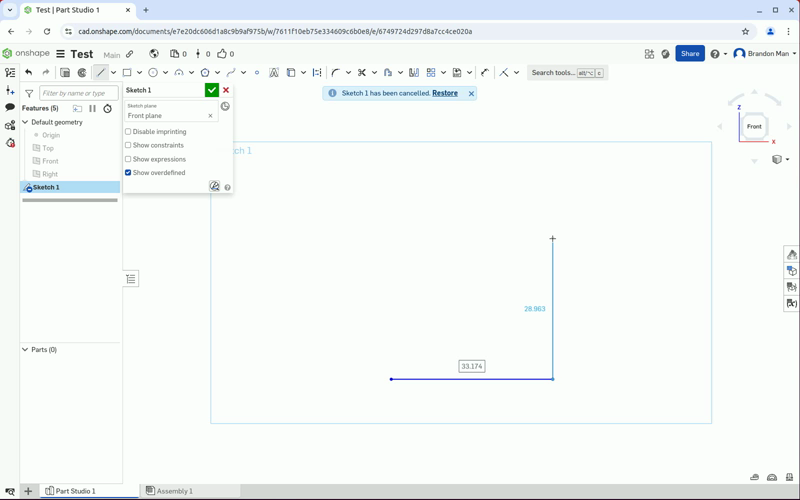
key_down(shift)
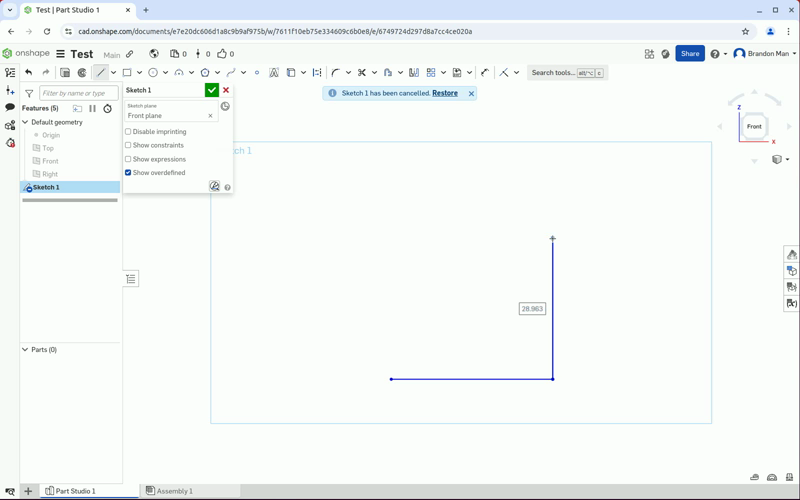
mouse_move(391, 238)
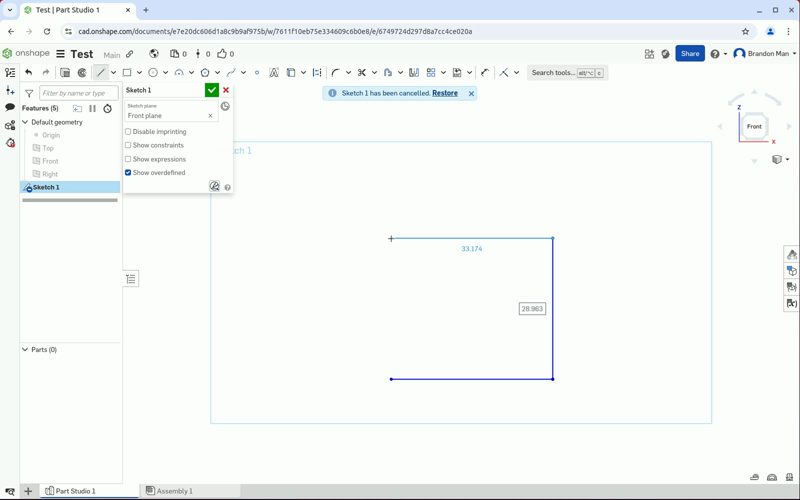
click(391, 238)
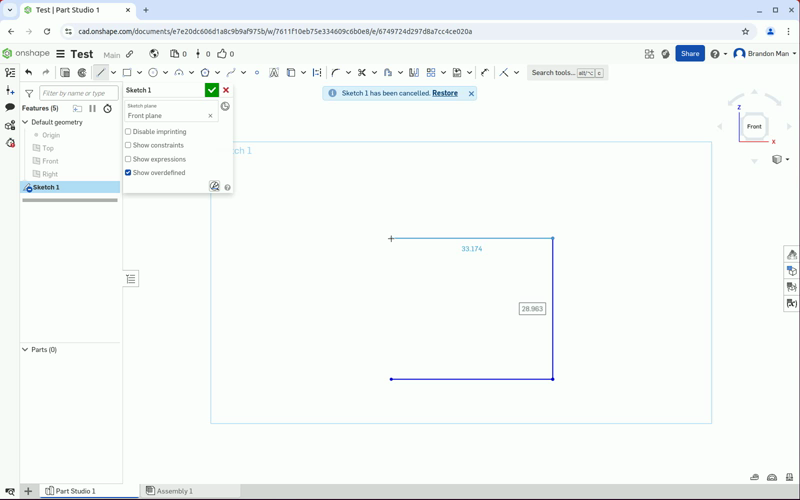
key_up(shift)
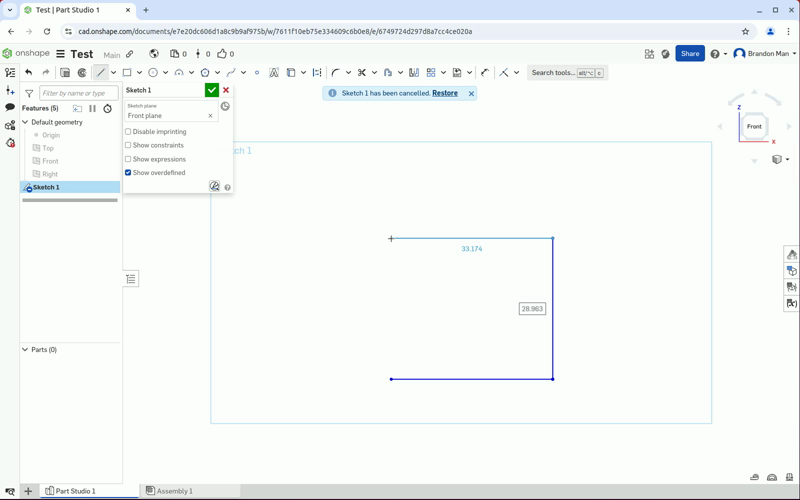
key_down(shift)
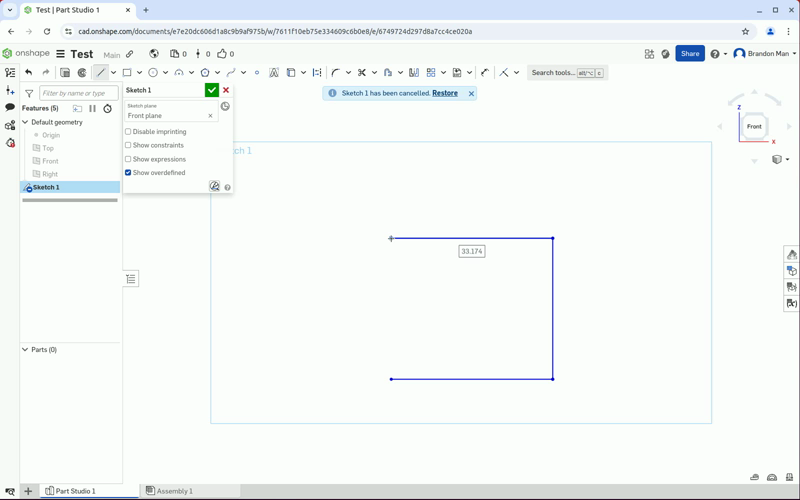
mouse_move(391, 379)
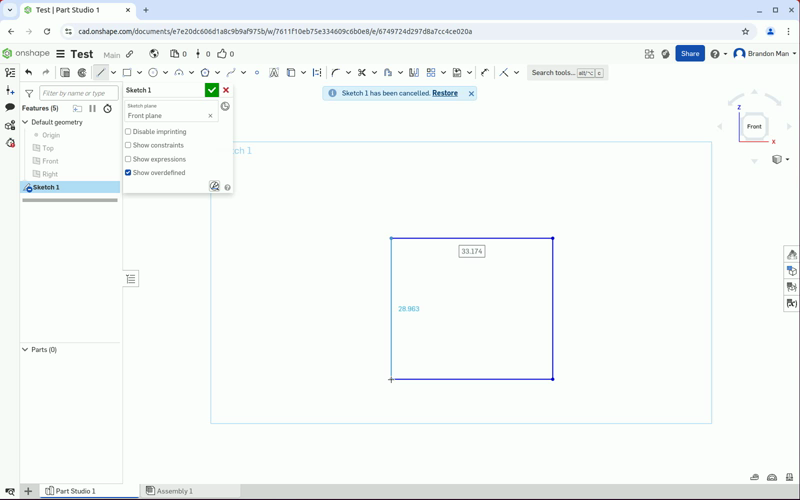
key_up(shift)
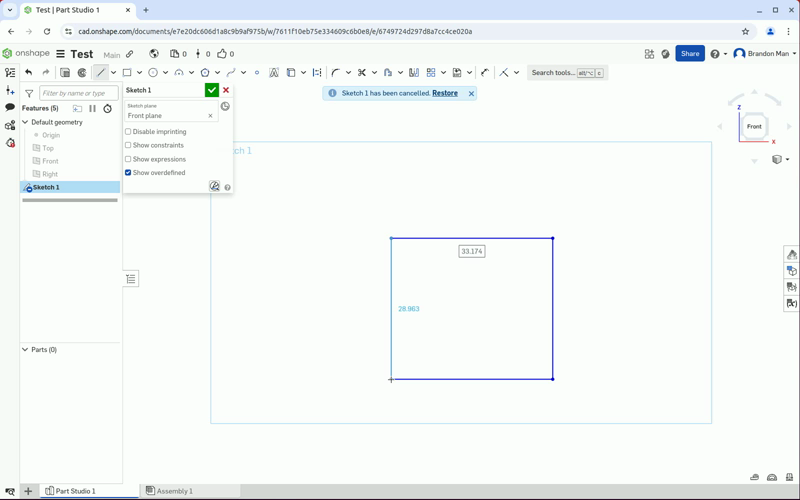
click(391, 379)
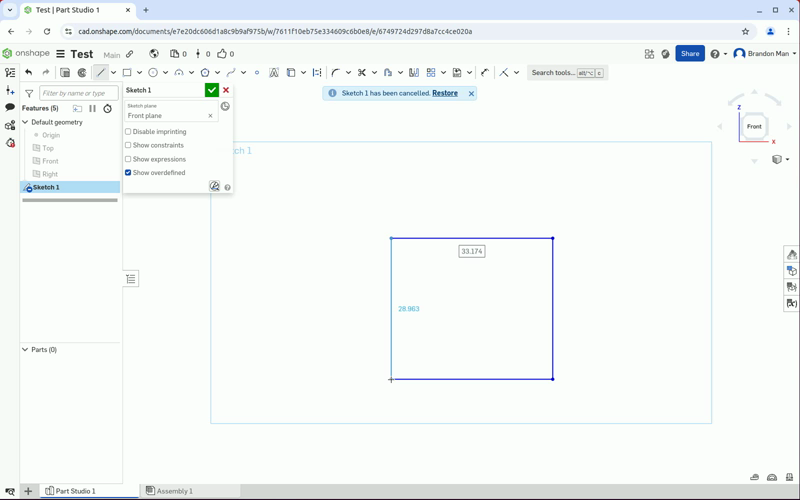
key(esc)
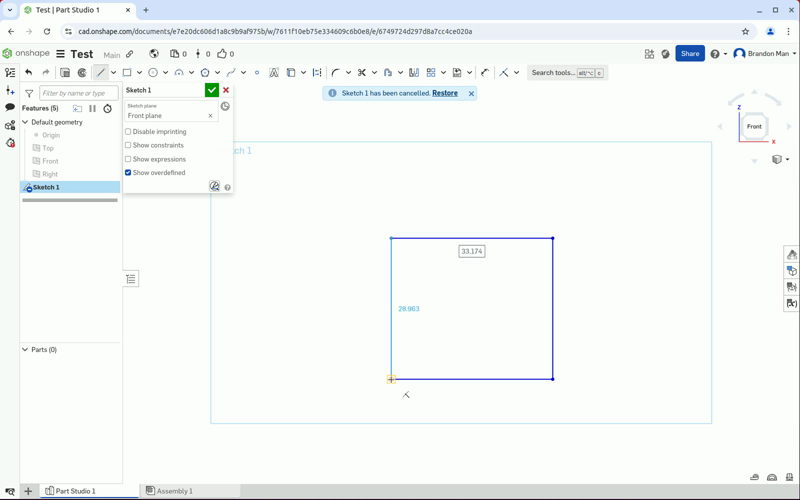
mouse_move(532, 337)
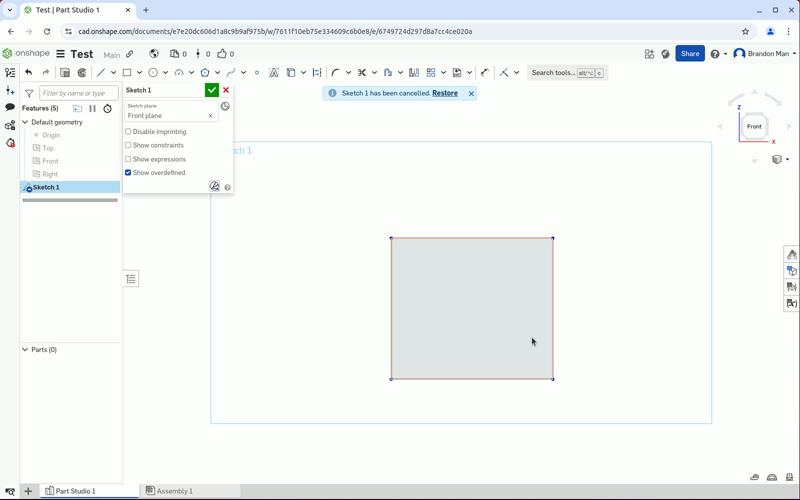
click(532, 337)
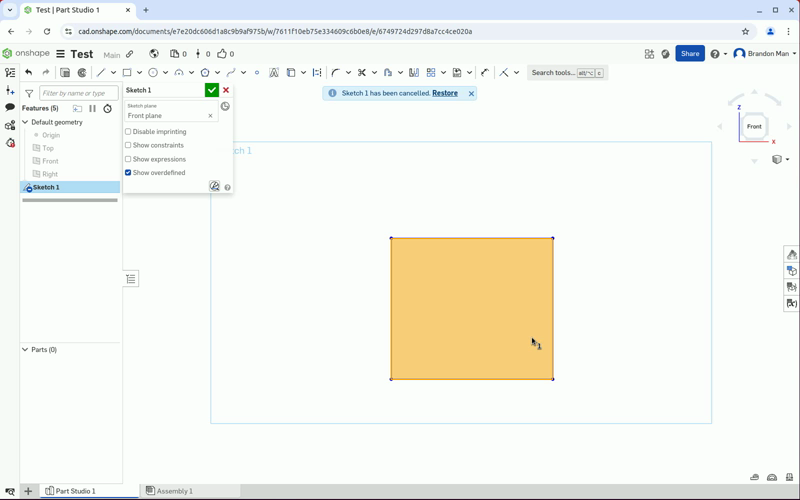
mouse_move(73, 352)
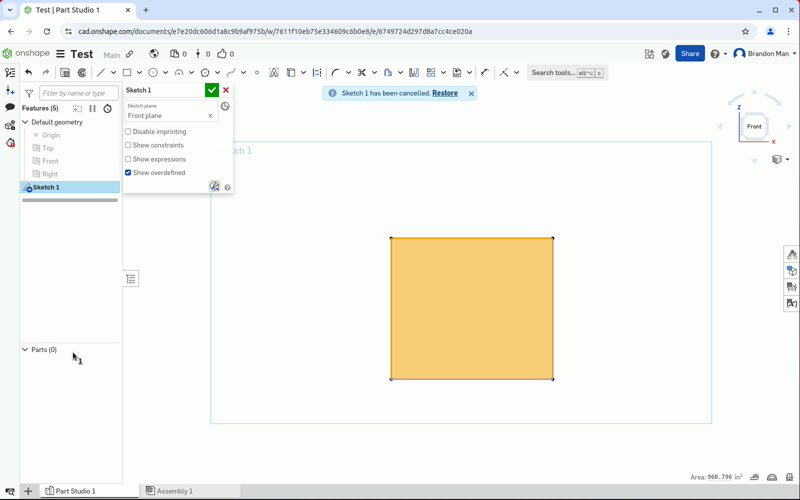
key(shift+y)
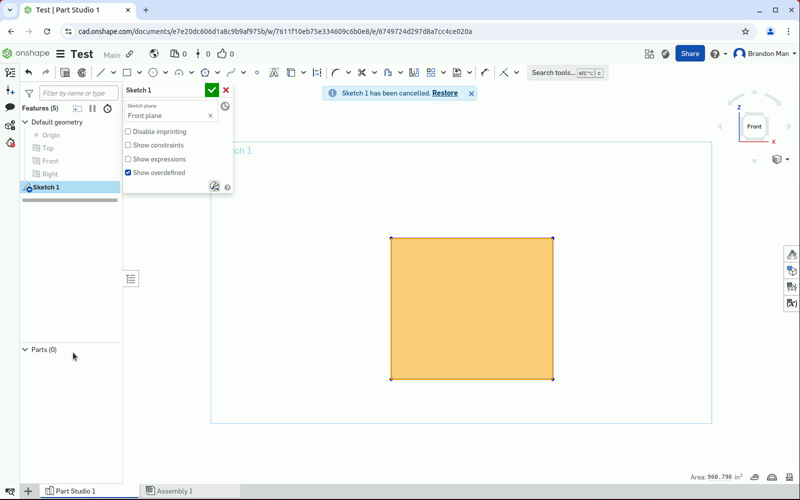
key(shift+e)
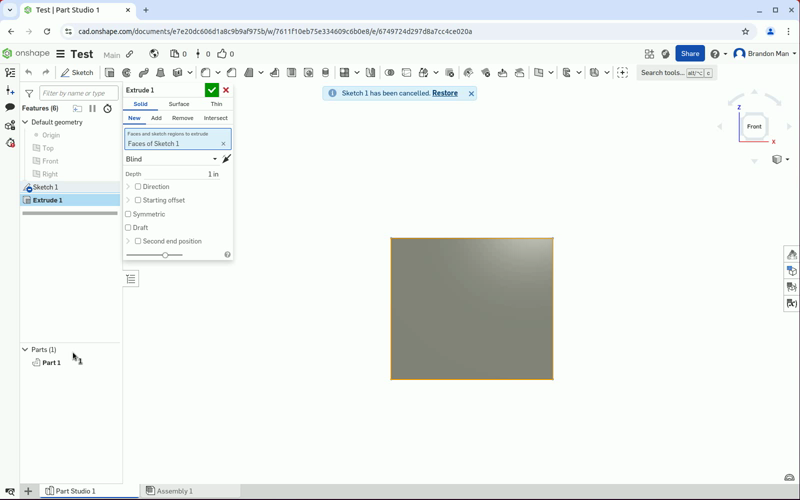
mouse_move(143, 106)
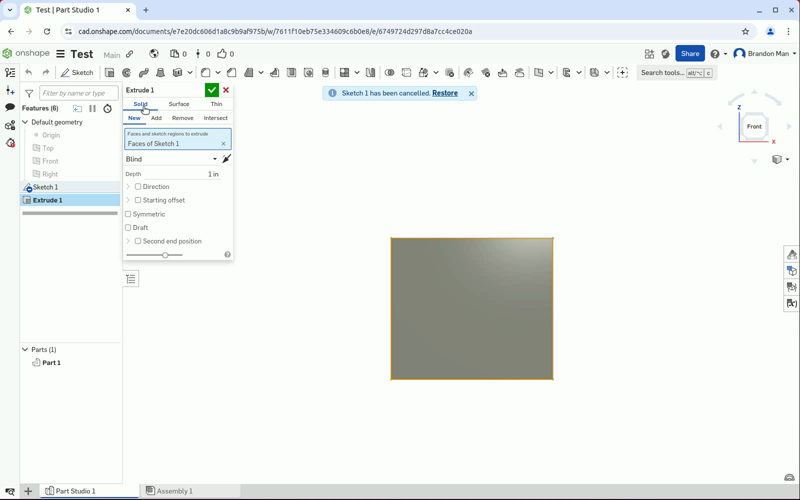
click(143, 106)
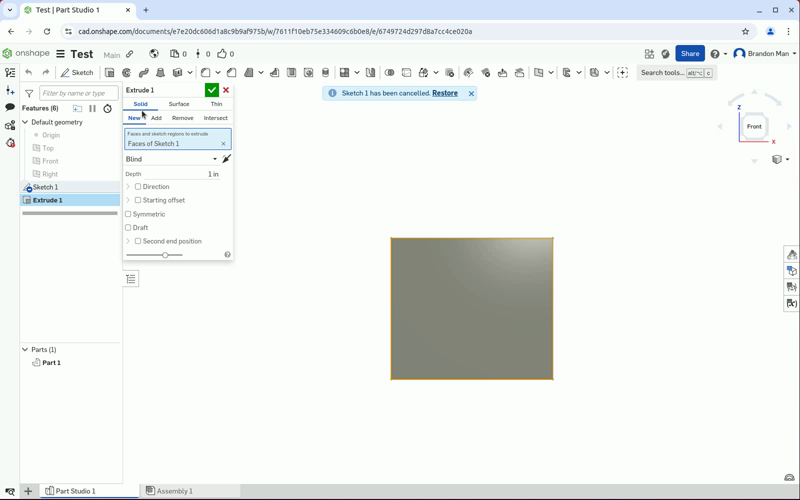
mouse_move(137, 120)
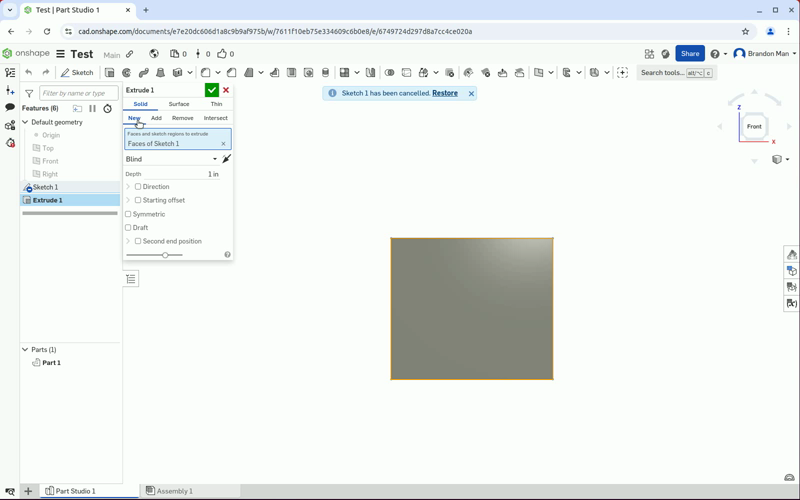
click(137, 120)
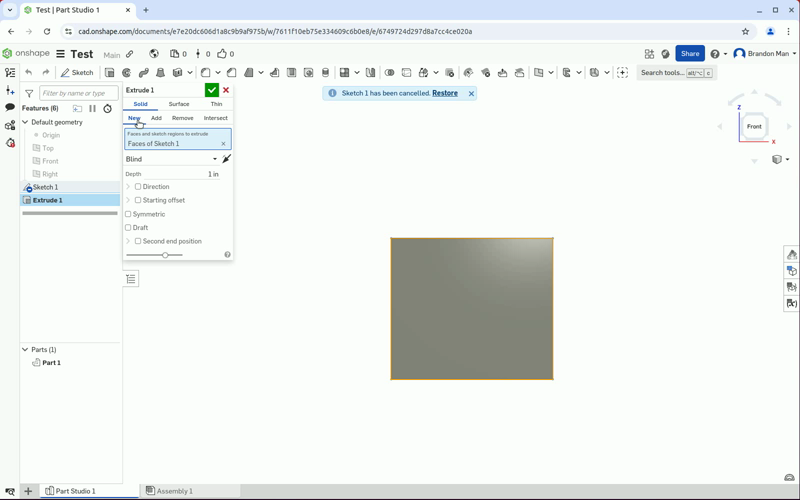
key(tab, 4)
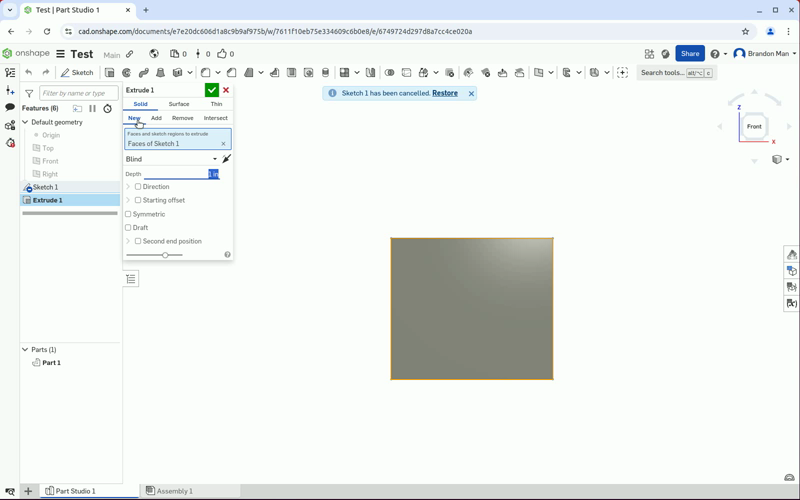
text(11.313)
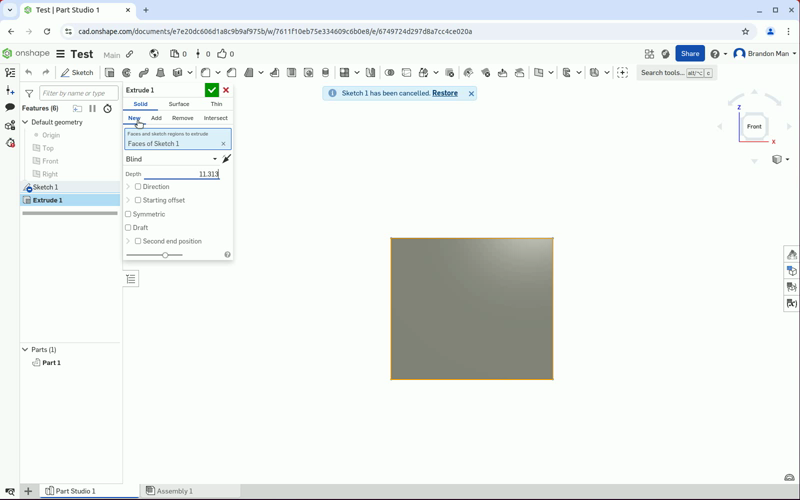
key(enter)
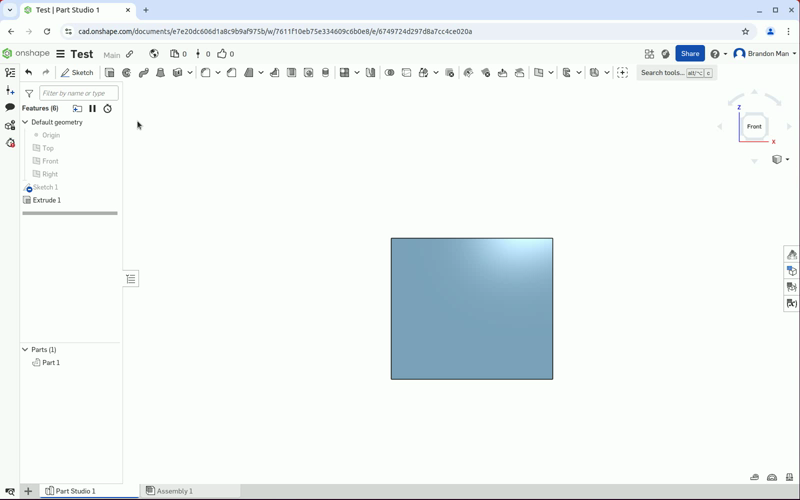
key(shift+h)
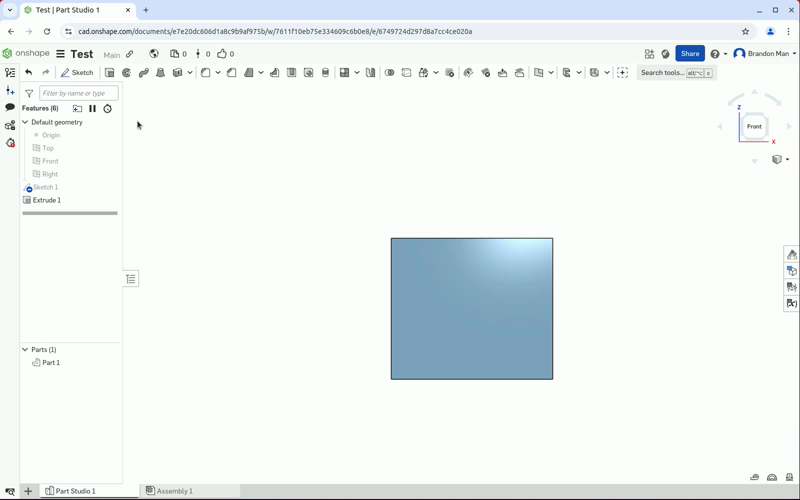
key(shift+h)
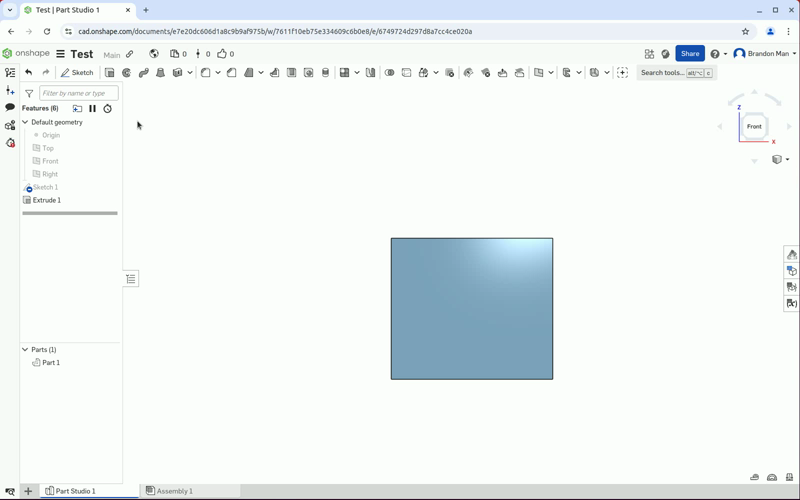
mouse_move(73, 189)
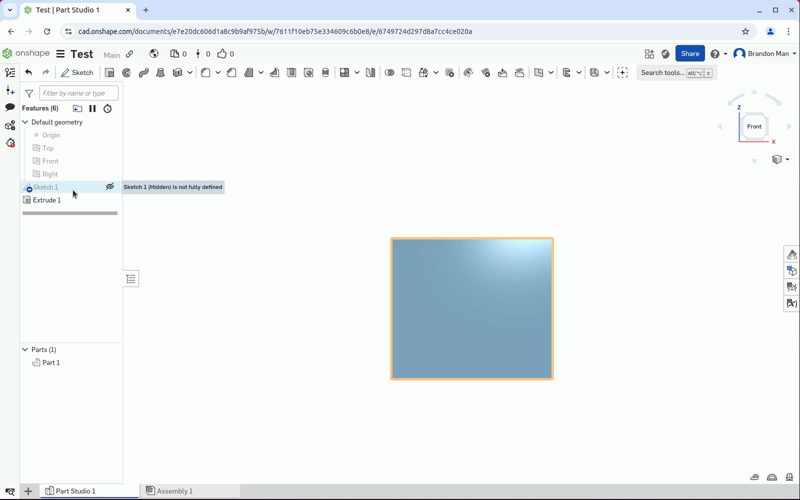
click(73, 189)
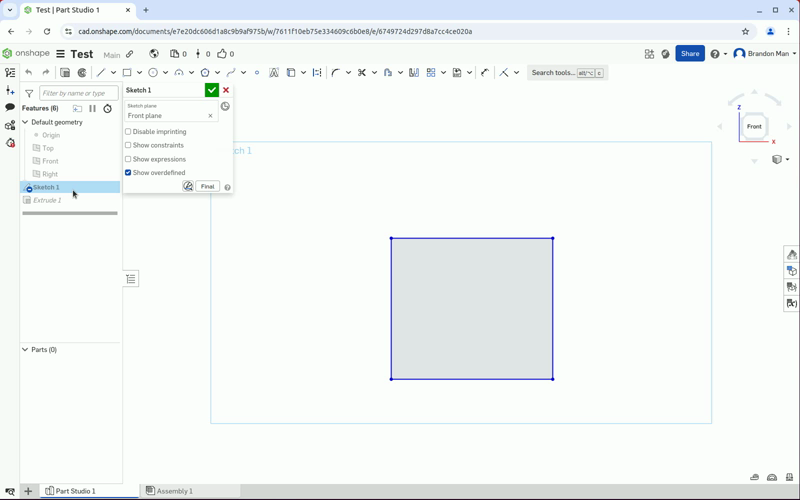
mouse_move(229, 92)
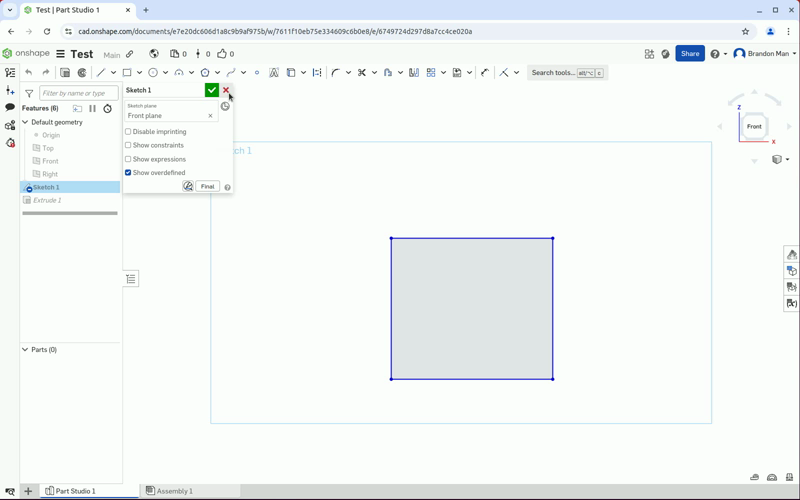
click(229, 92)
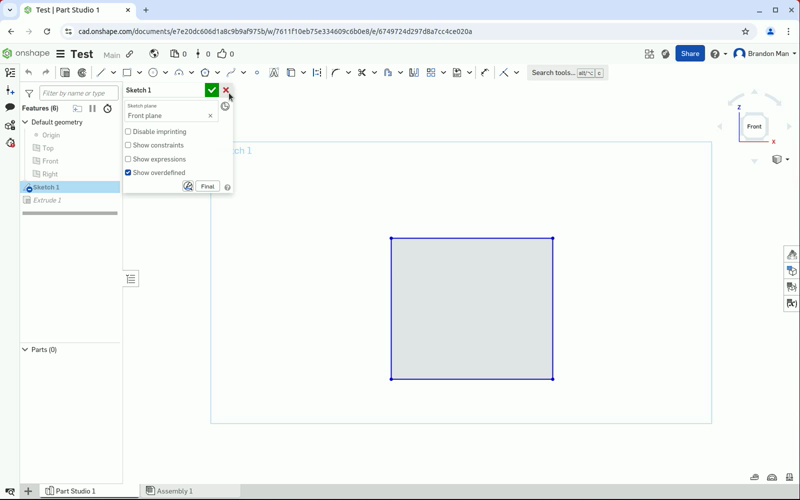
key(shift+s)
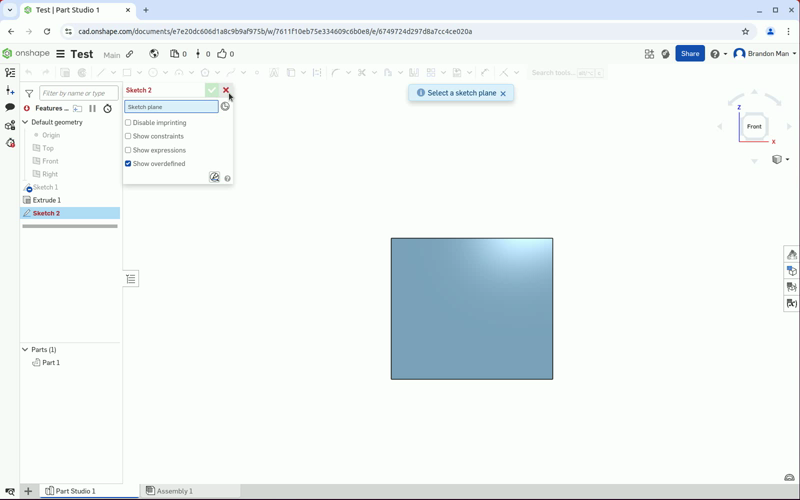
mouse_move(73, 163)
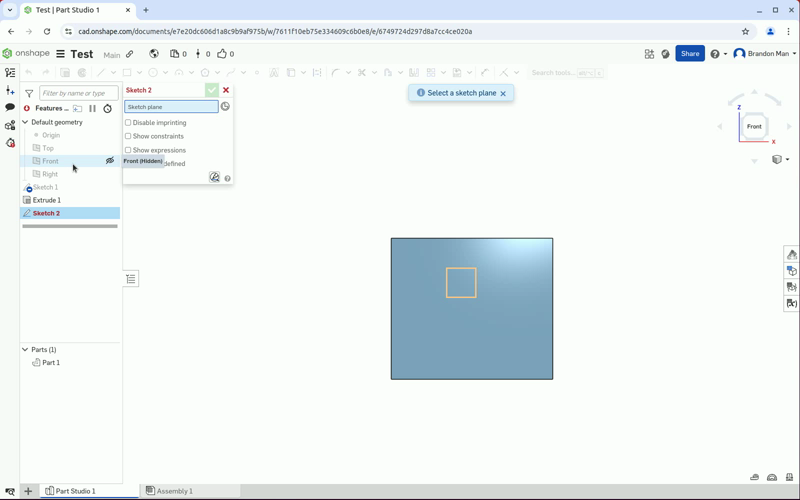
click(73, 163)
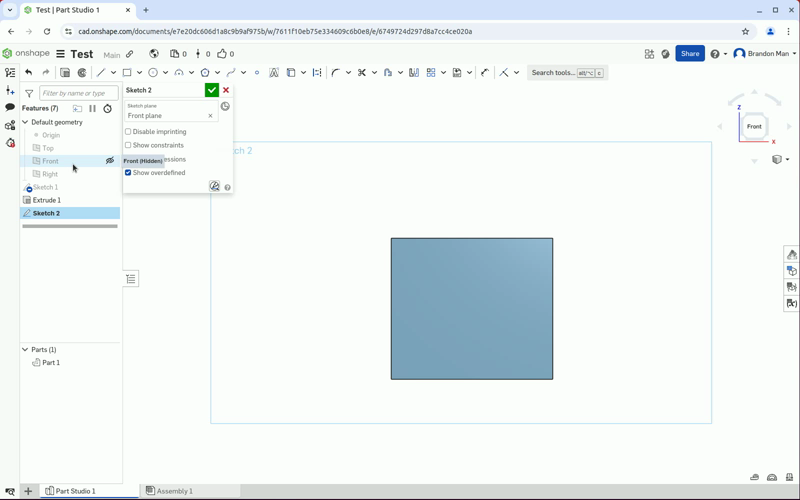
mouse_move(73, 352)
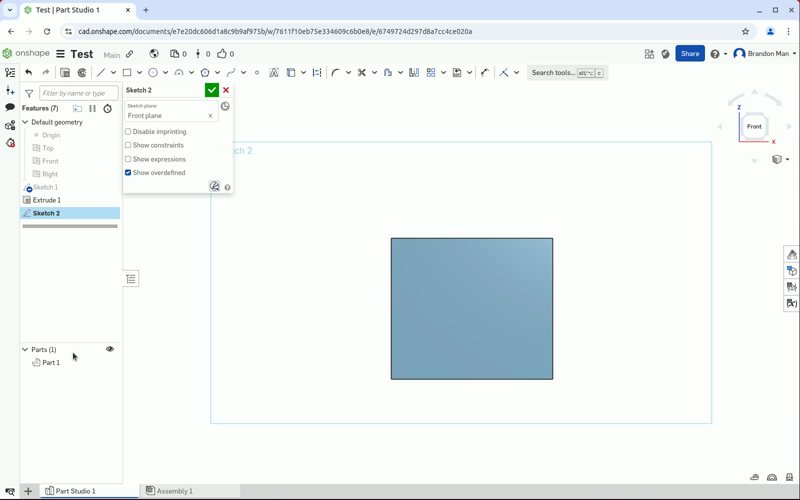
key(y)
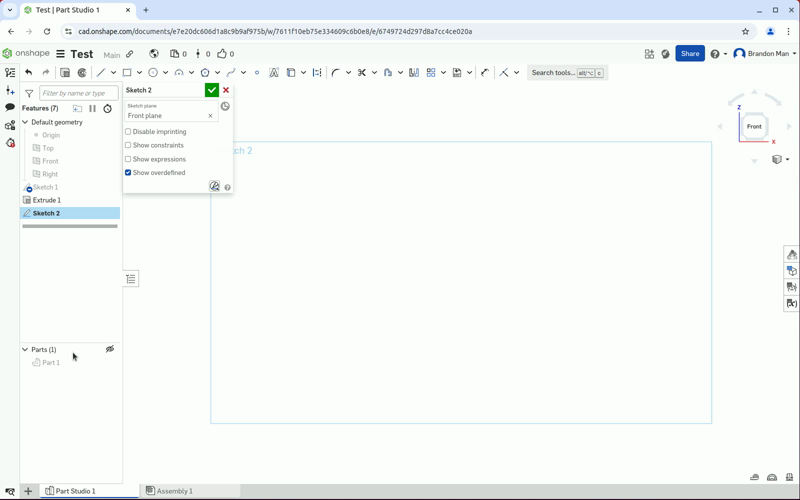
key(c)
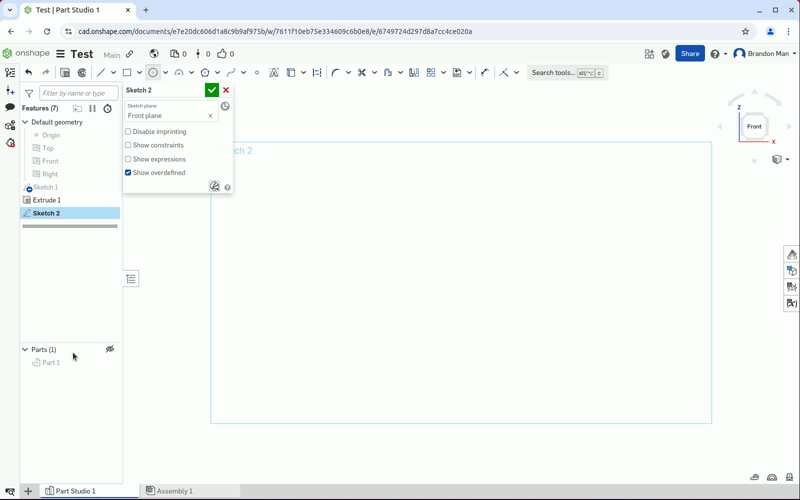
key_down(shift)
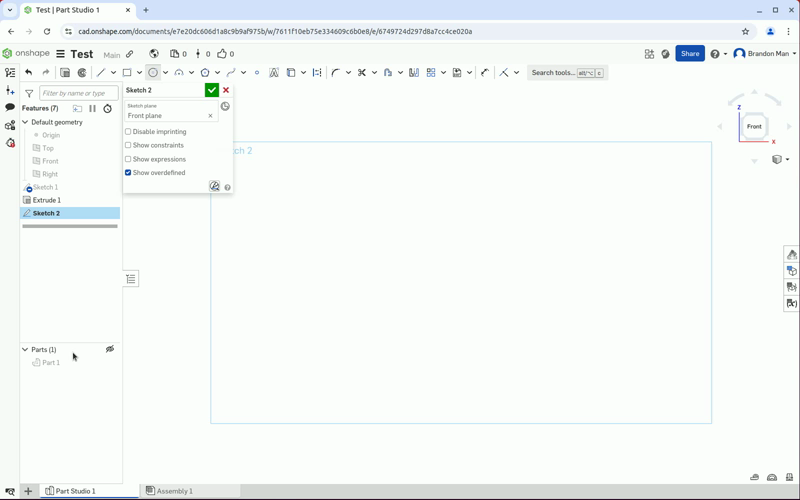
mouse_move(405, 270)
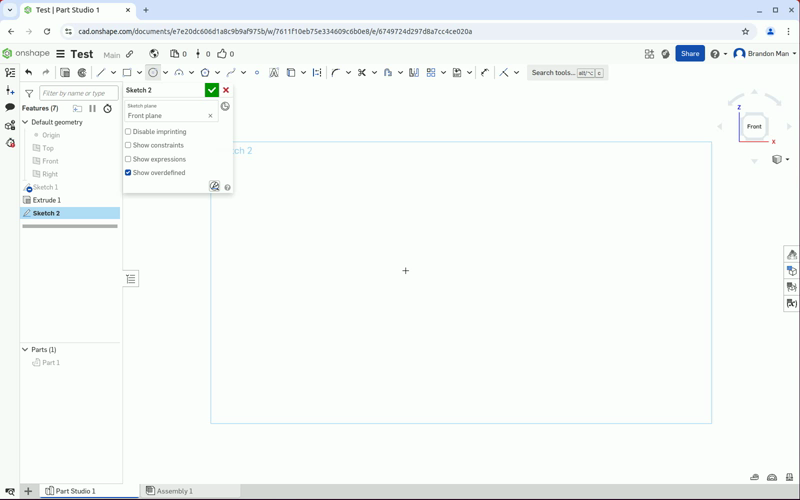
click(405, 270)
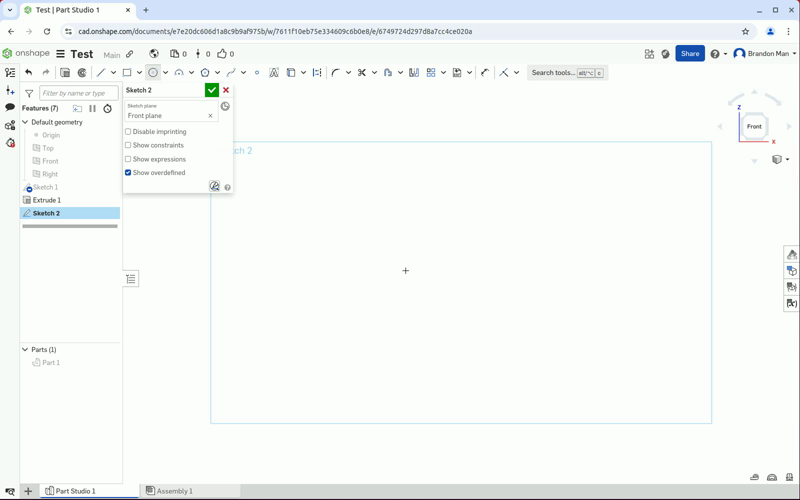
key_up(shift)
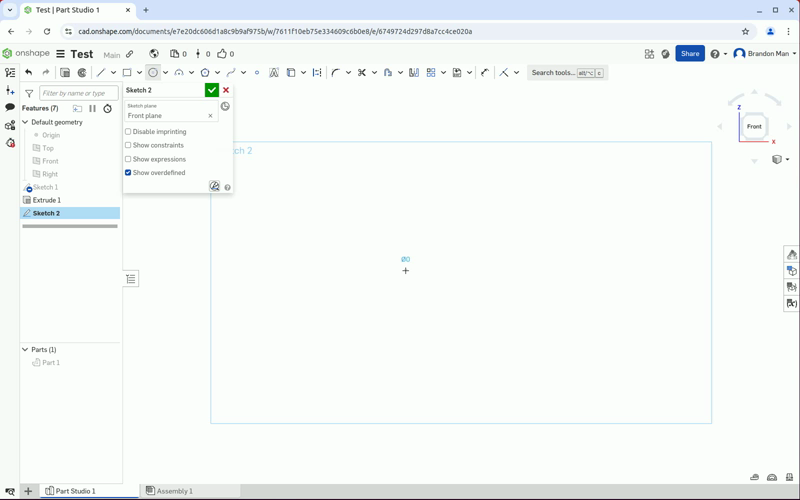
mouse_move(462, 270)
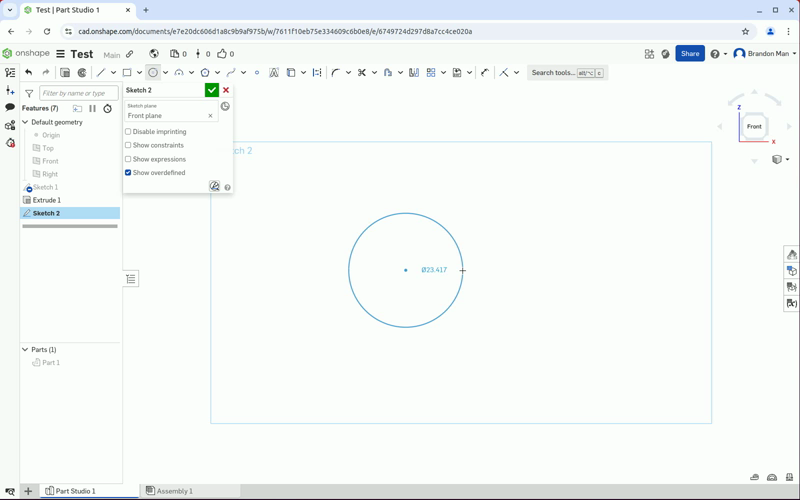
click(462, 270)
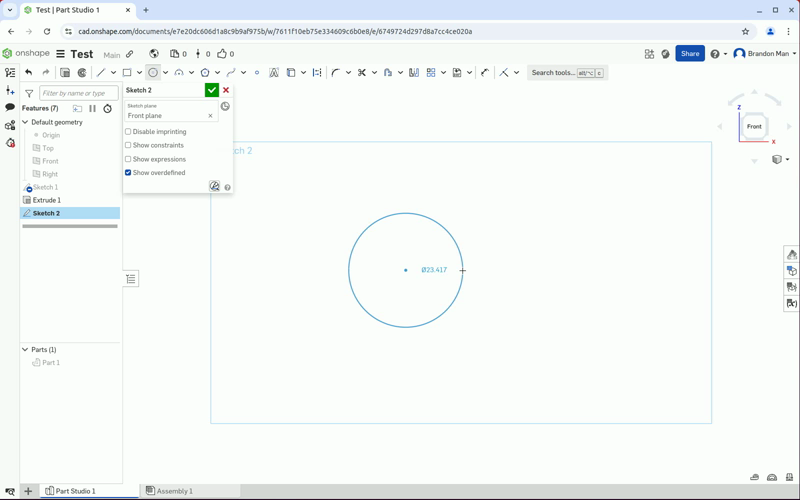
key(esc)
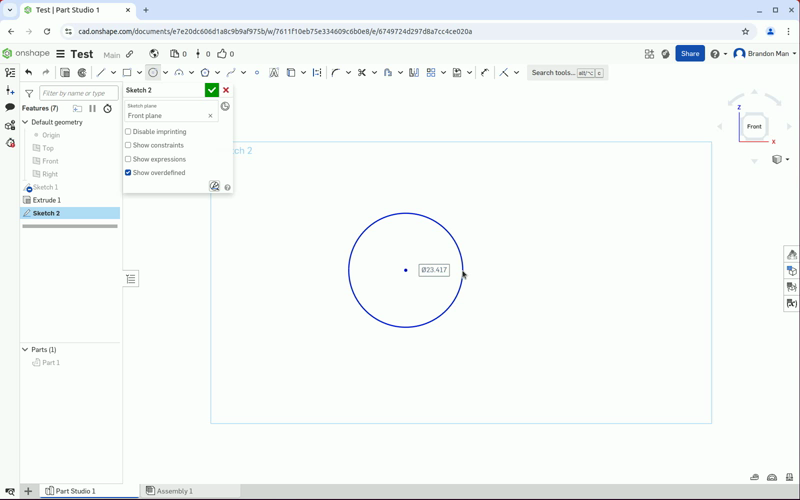
mouse_move(395, 222)
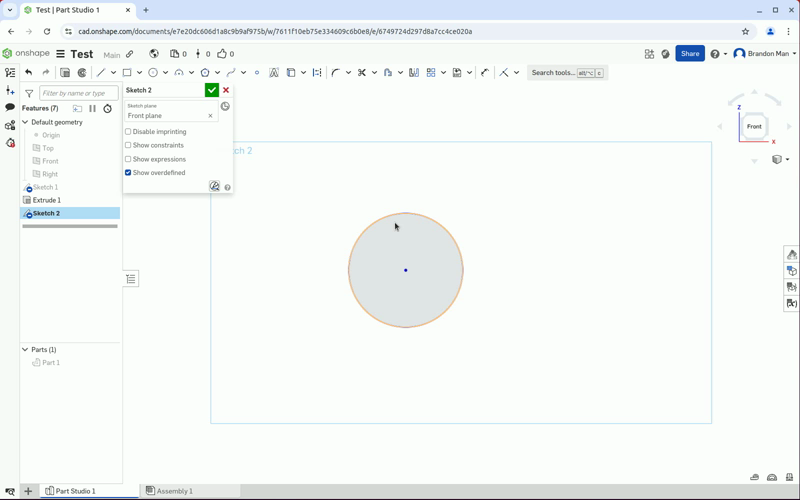
click(395, 222)
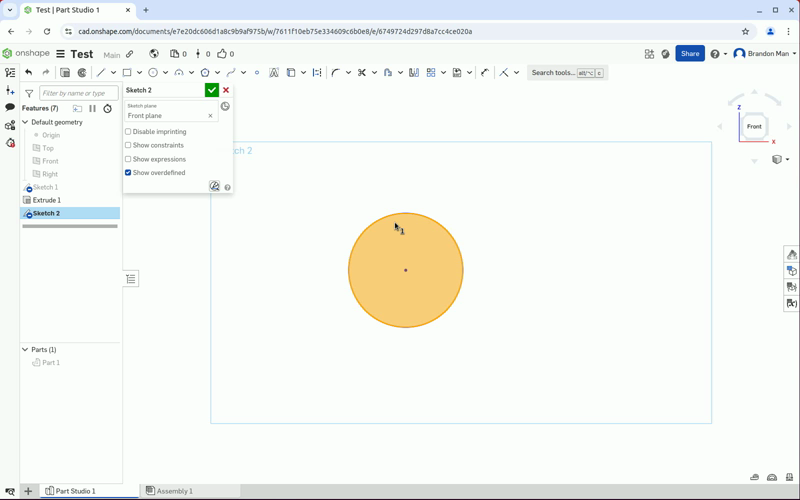
mouse_move(73, 352)
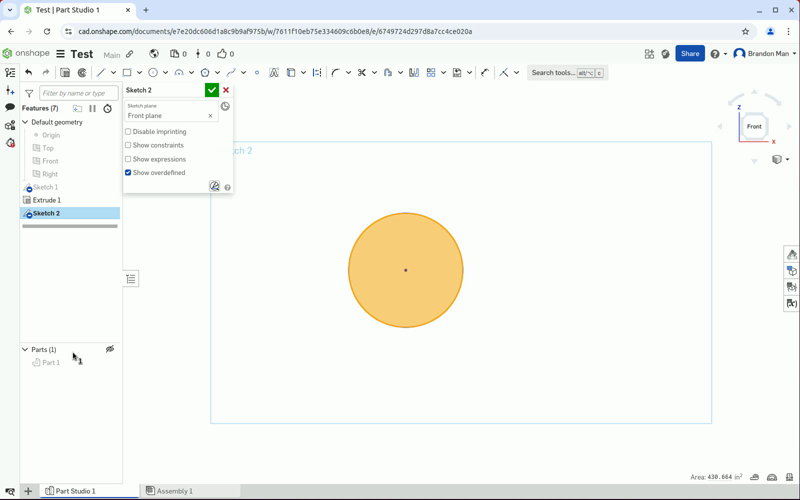
key(shift+y)
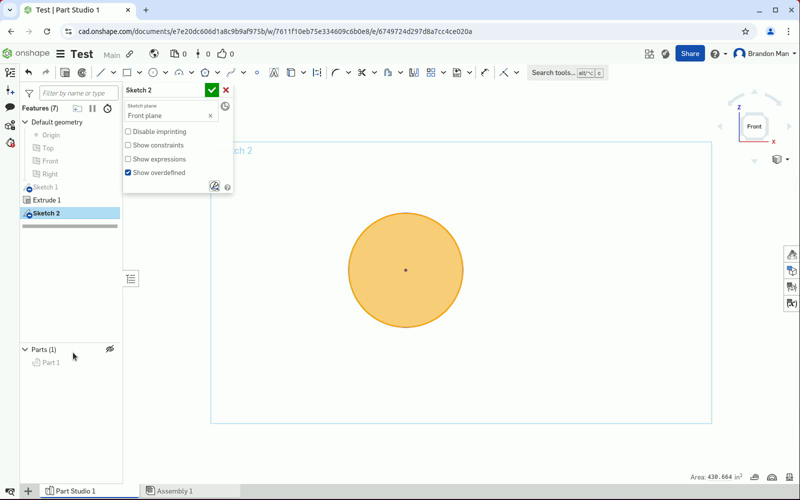
key(shift+e)
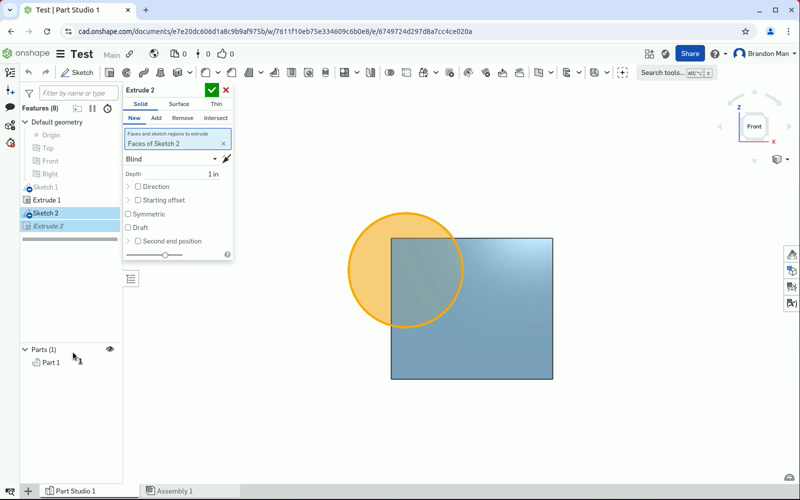
mouse_move(143, 106)
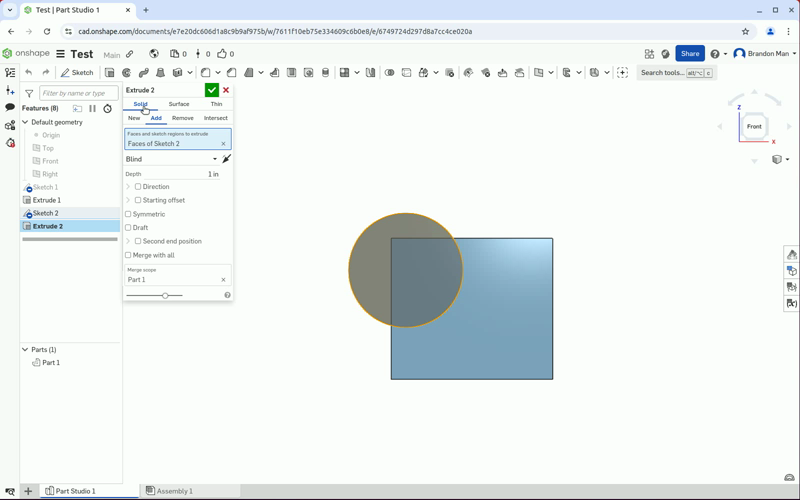
click(143, 106)
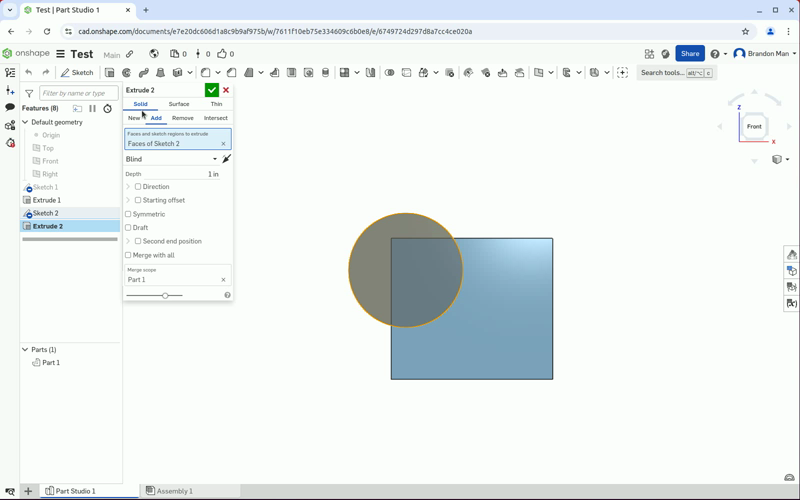
mouse_move(137, 120)
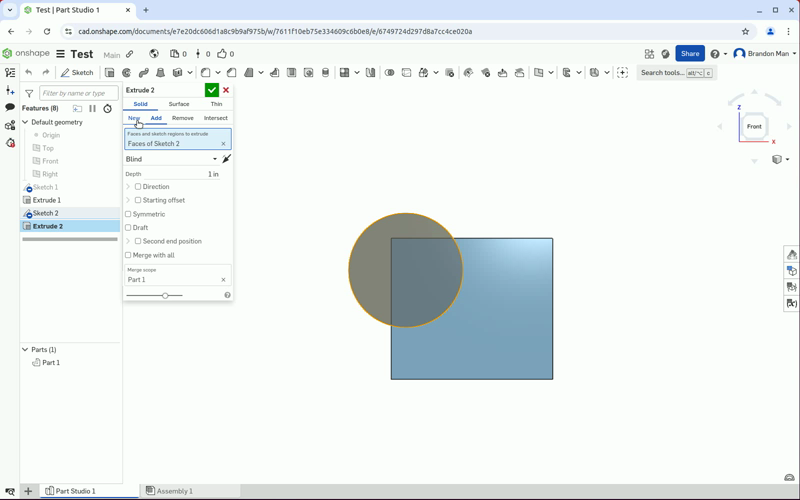
click(137, 120)
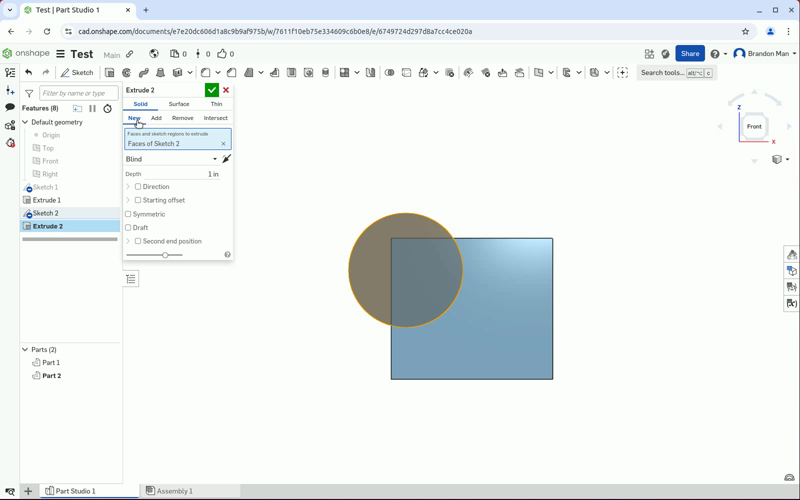
key(tab, 4)
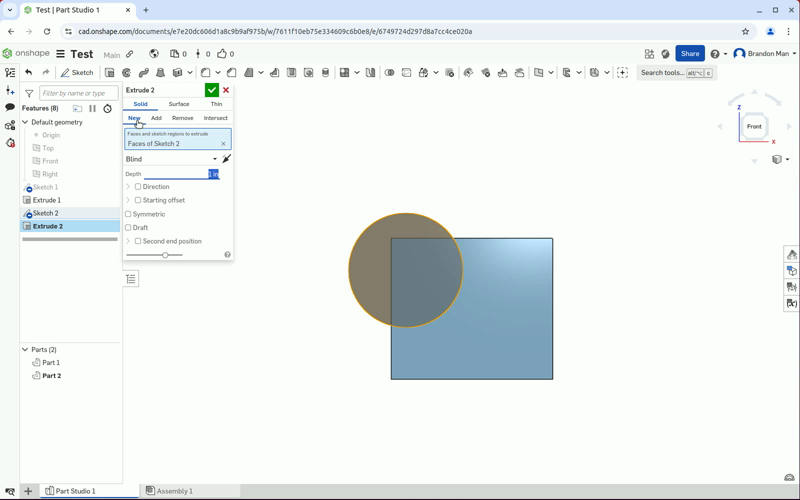
text(19.498)
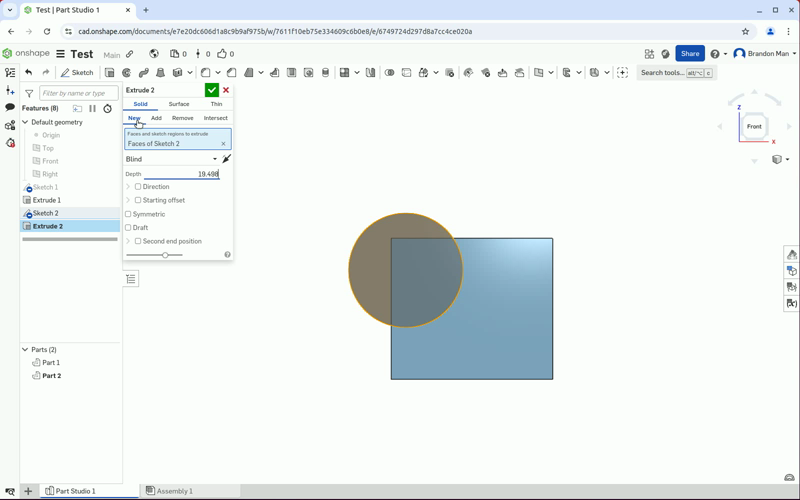
key(enter)
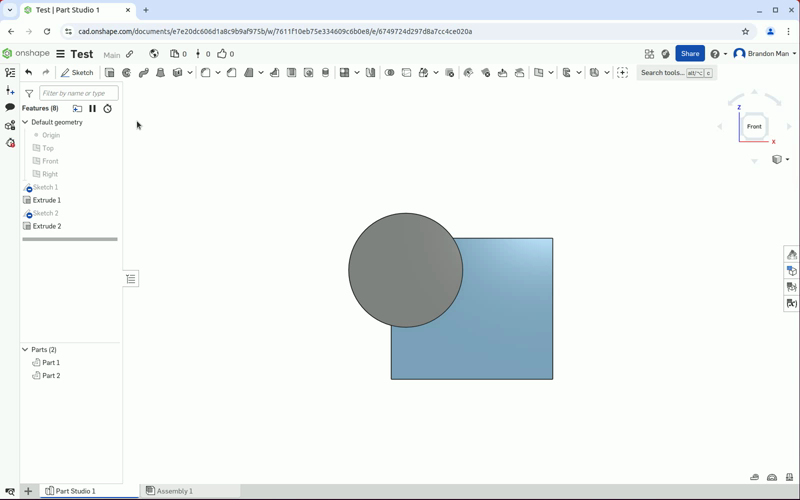
key(shift+h)
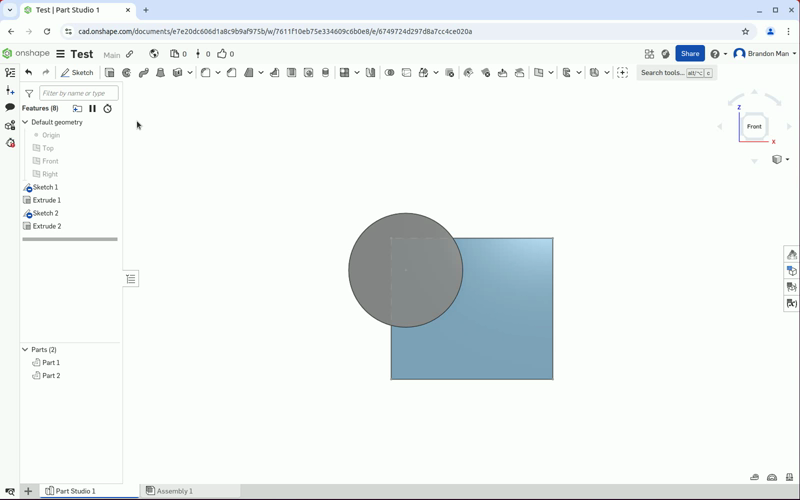
key(shift+h)
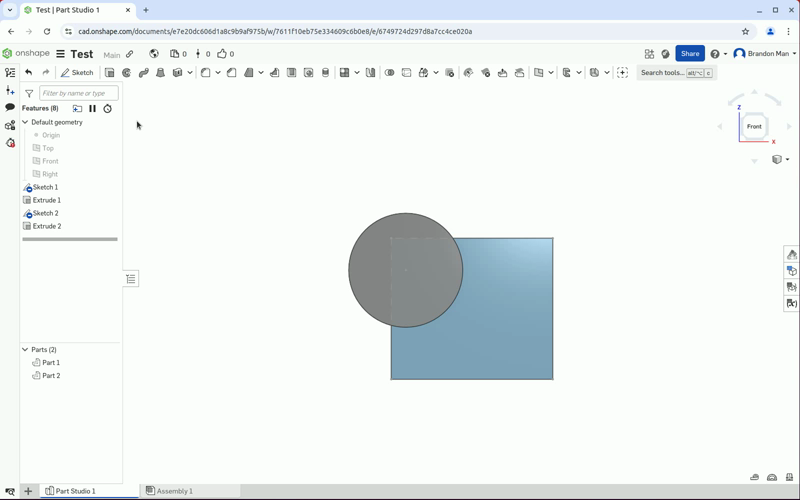
key(shift+7)
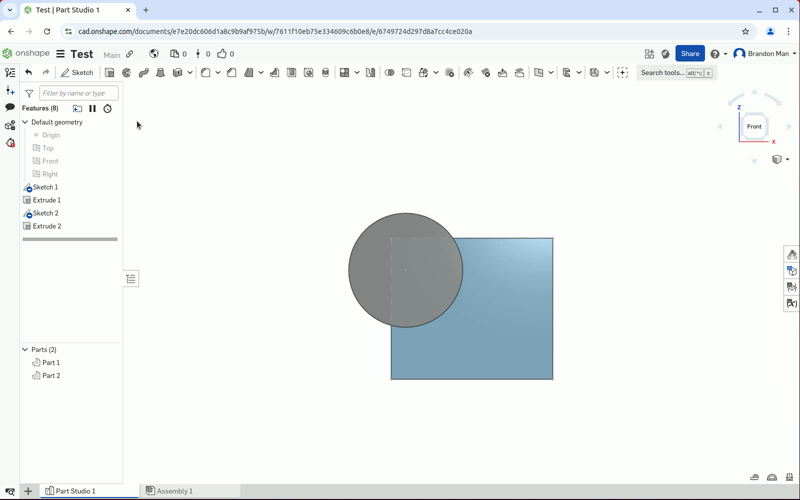
key(left, 2)
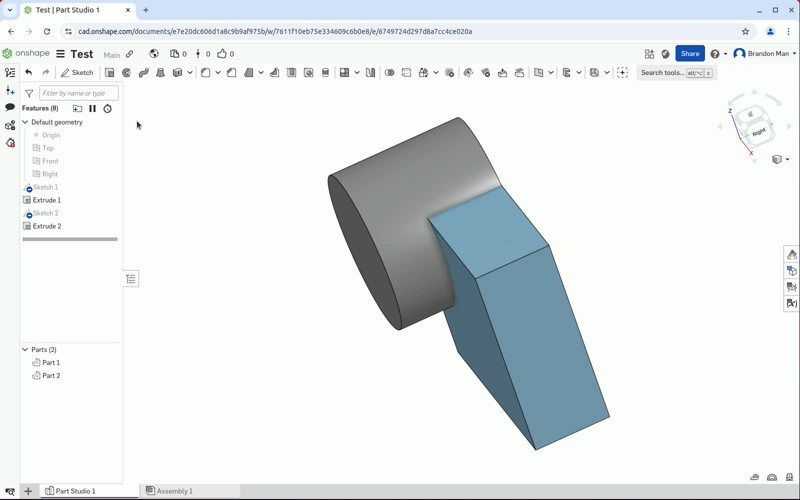
key(down, 2)
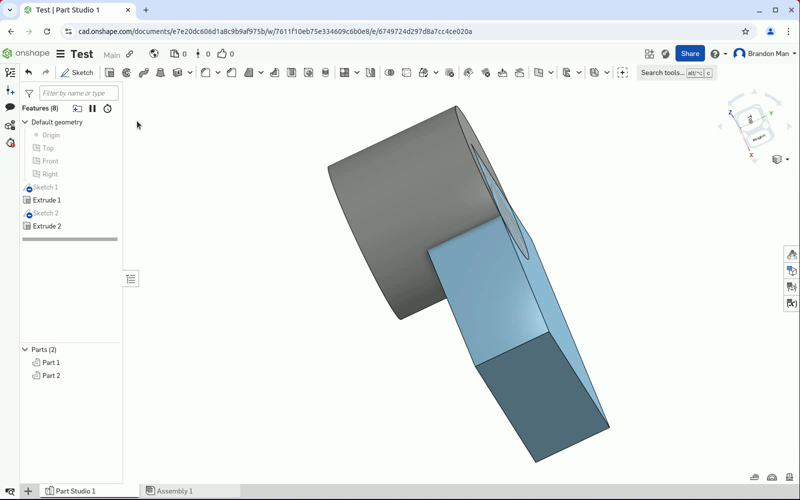
key(up, 2)
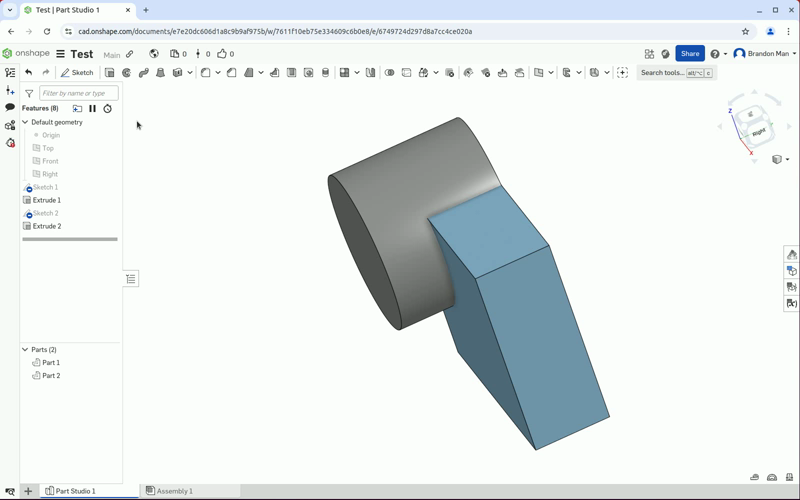
key(right, 2)
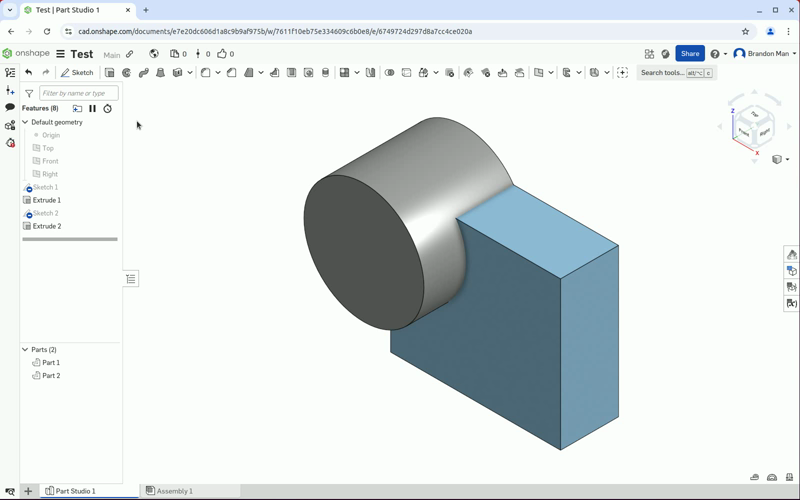
mouse_move(73, 189)
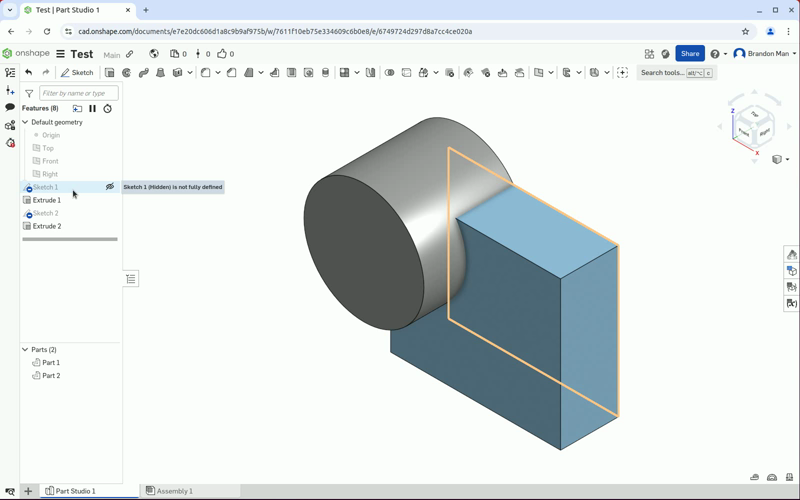
click(73, 189)